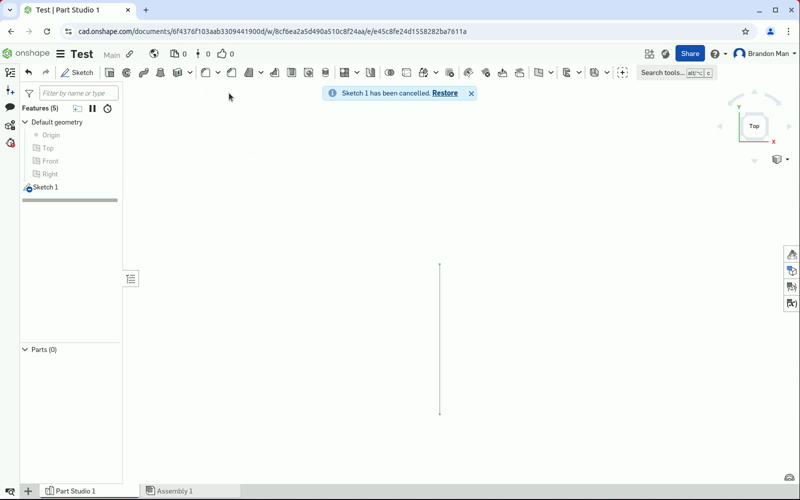
key(shift+h)
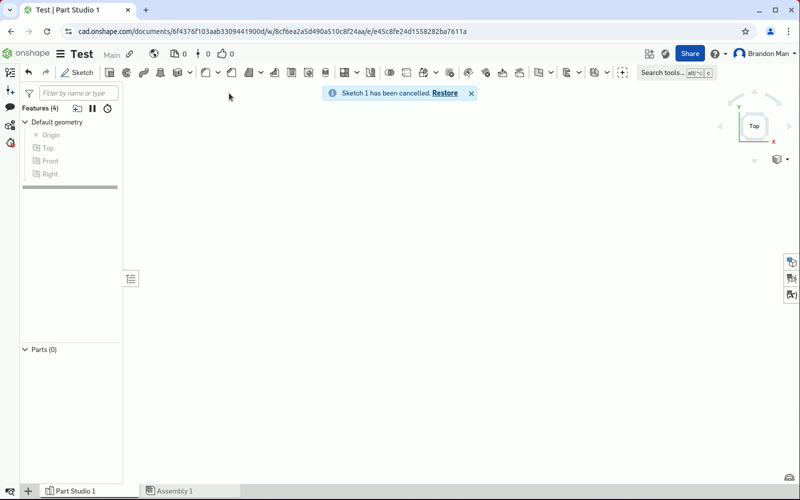
mouse_move(73, 352)
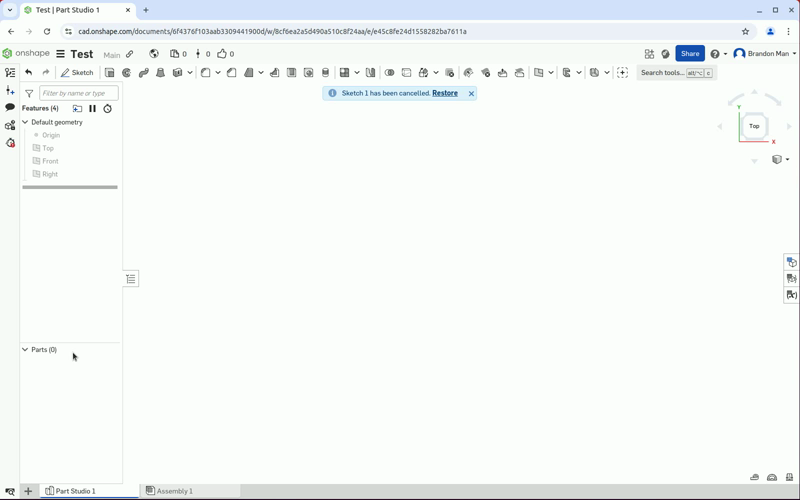
key(y)
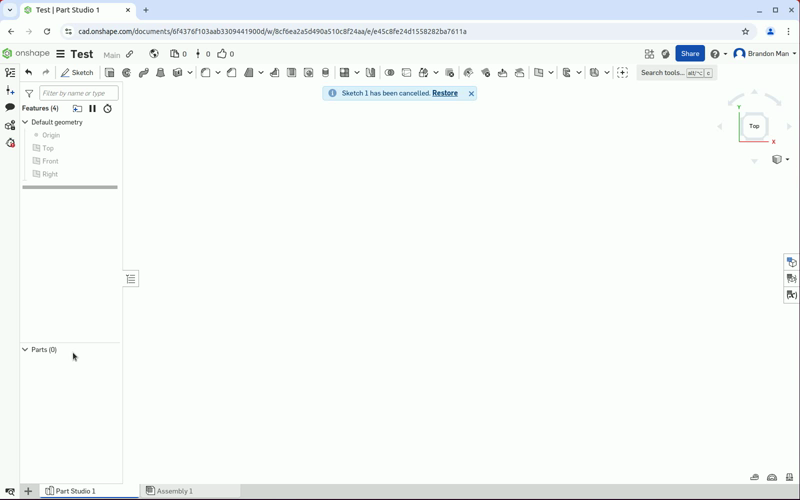
key(shift+p)
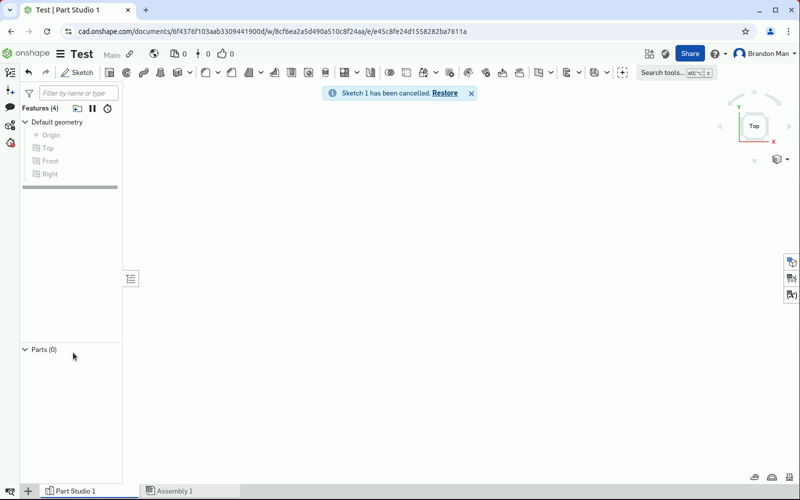
key(space)
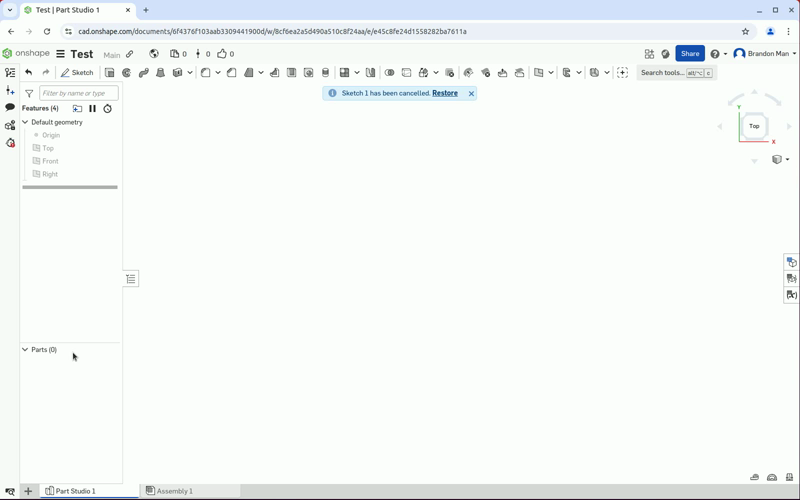
key_down(shift)
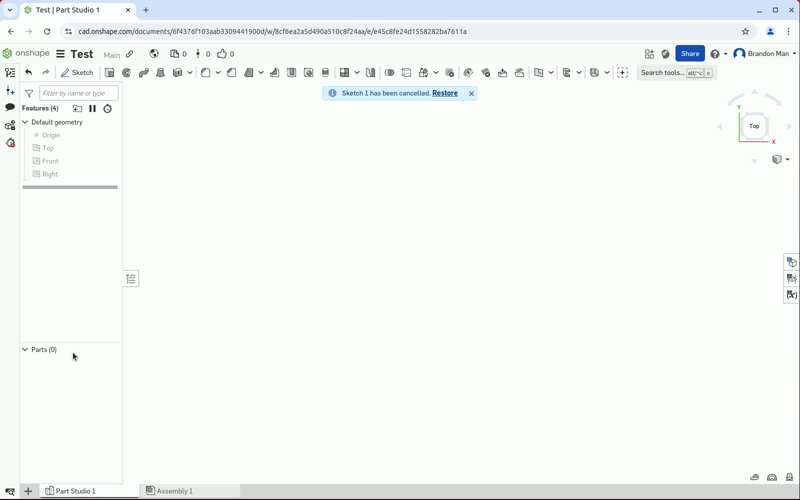
key(up)
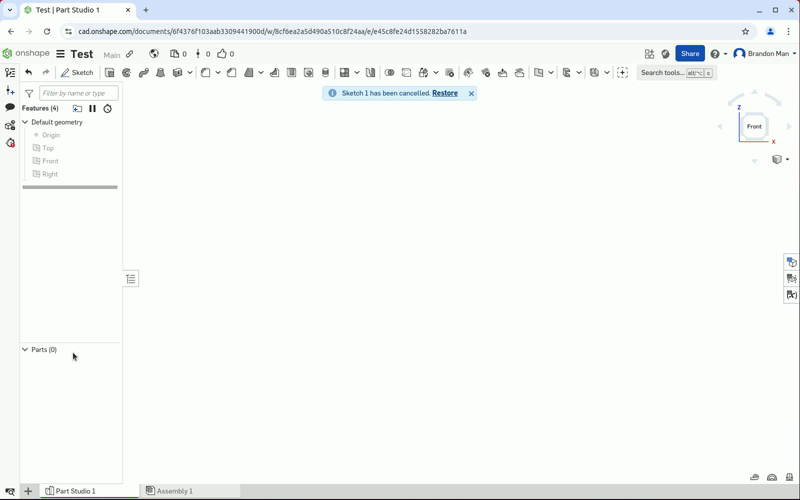
key_up(shift)
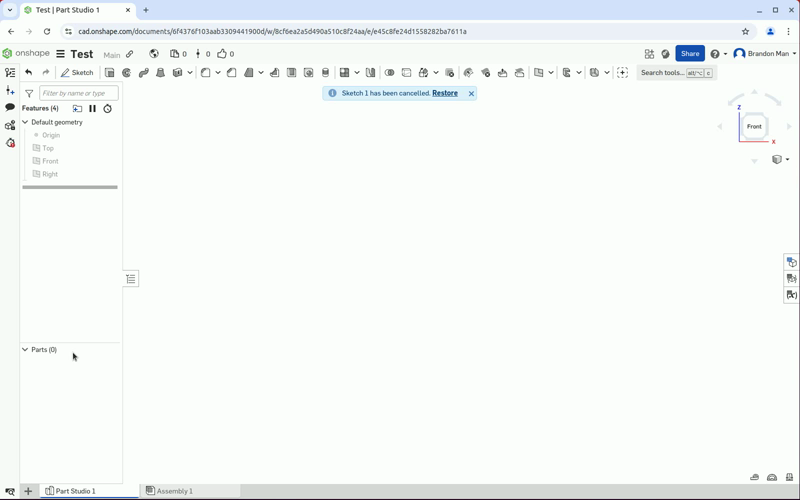
mouse_move(73, 352)
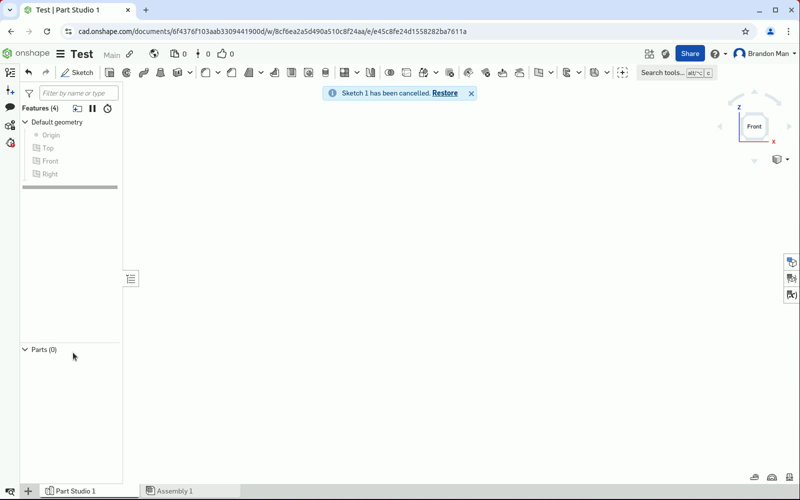
key(shift+y)
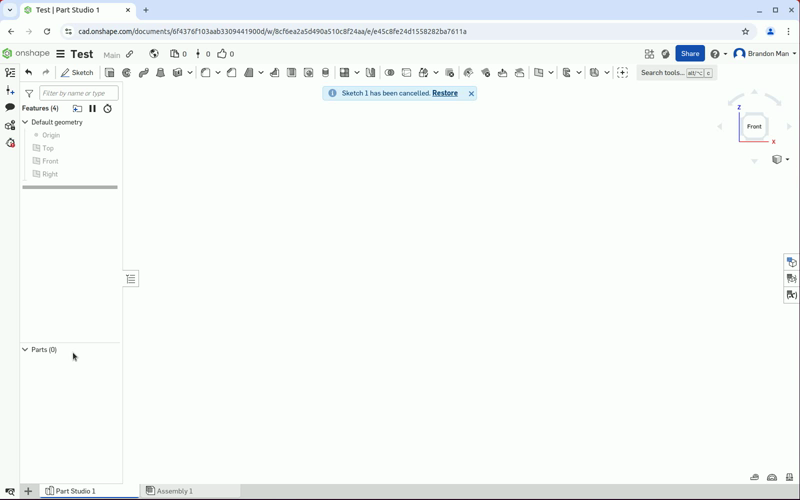
key(shift+s)
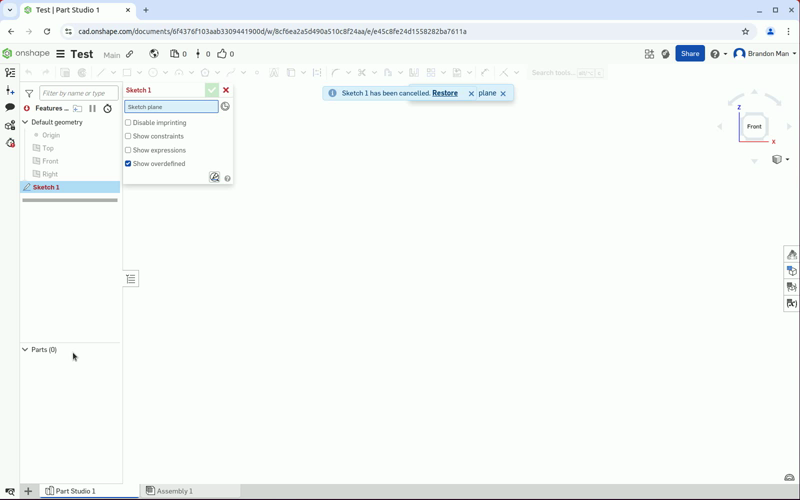
mouse_move(73, 163)
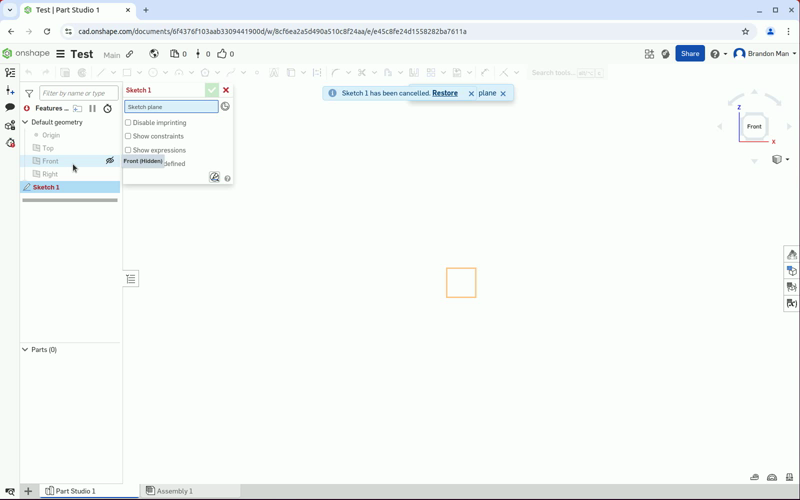
click(73, 163)
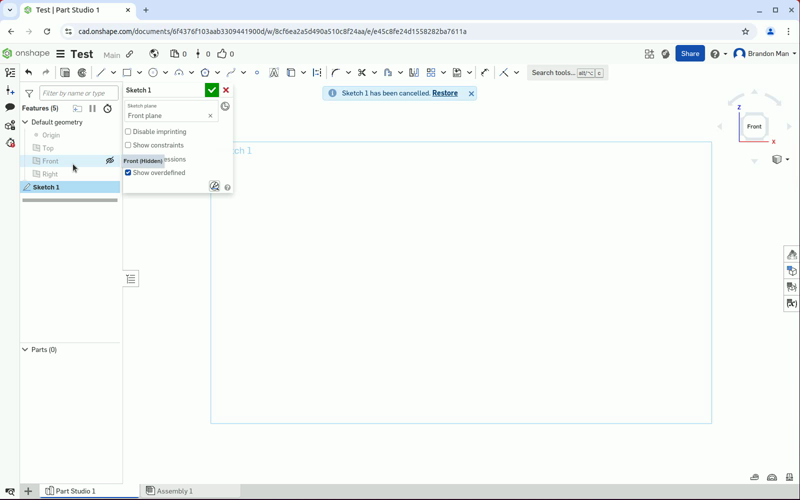
mouse_move(73, 352)
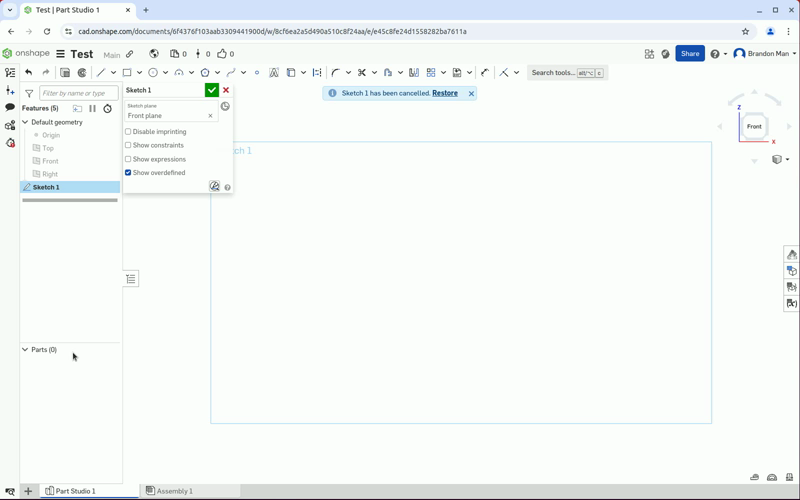
key(y)
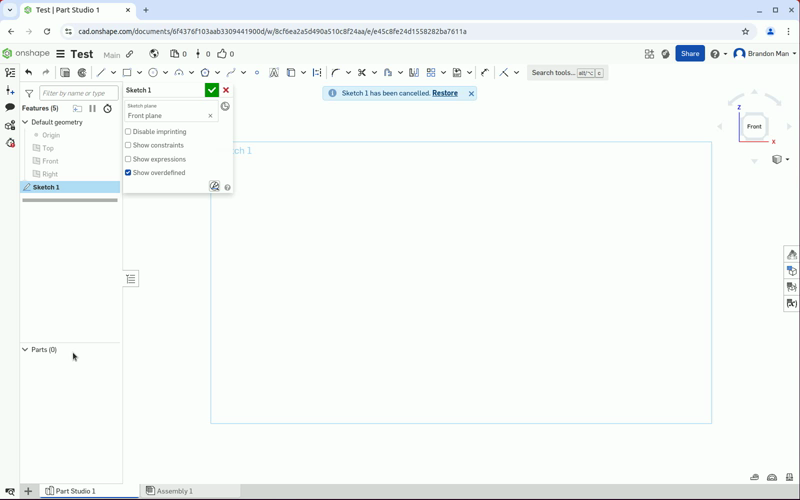
key(l)
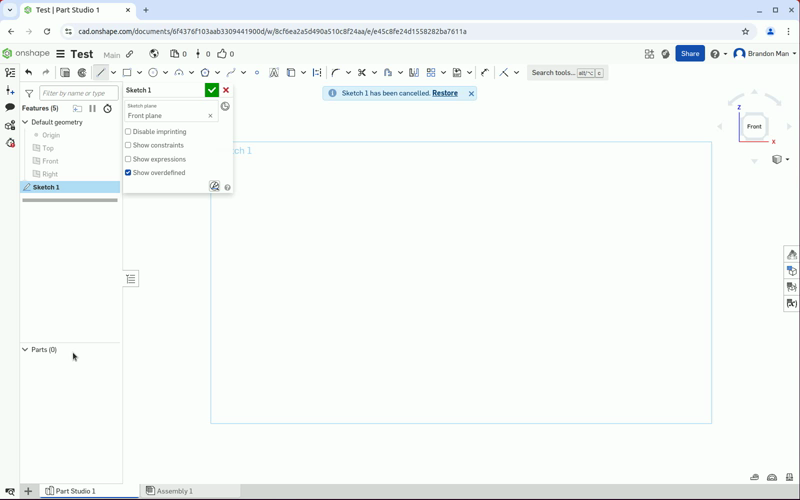
key_down(shift)
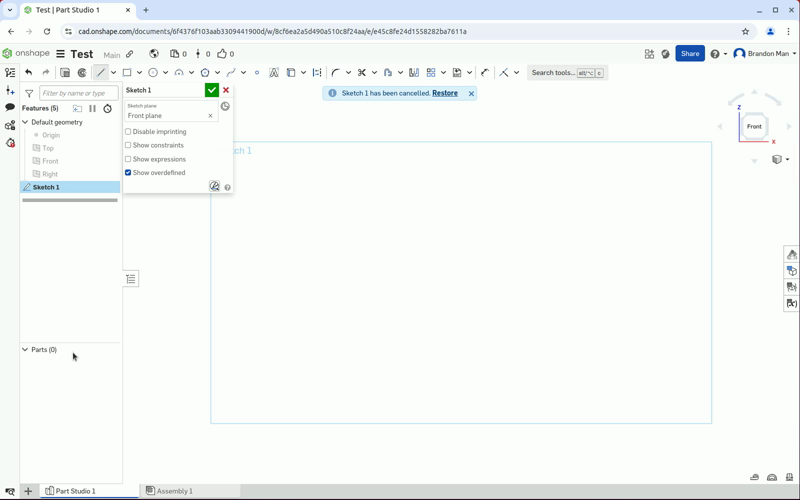
mouse_move(395, 298)
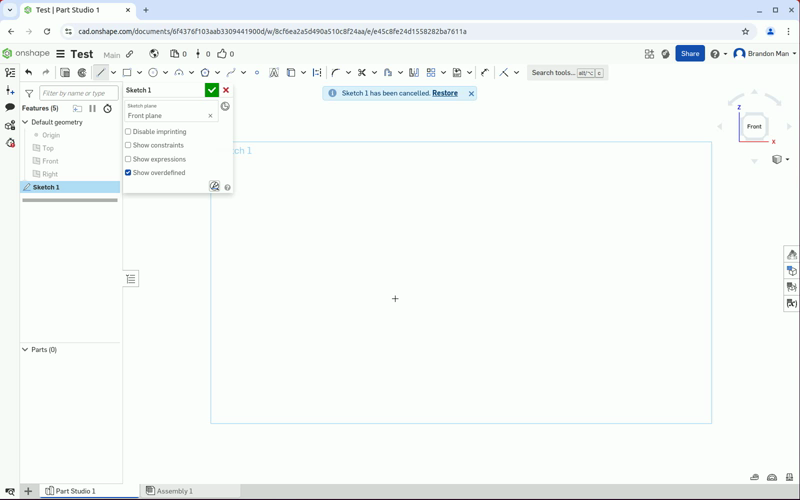
click(395, 298)
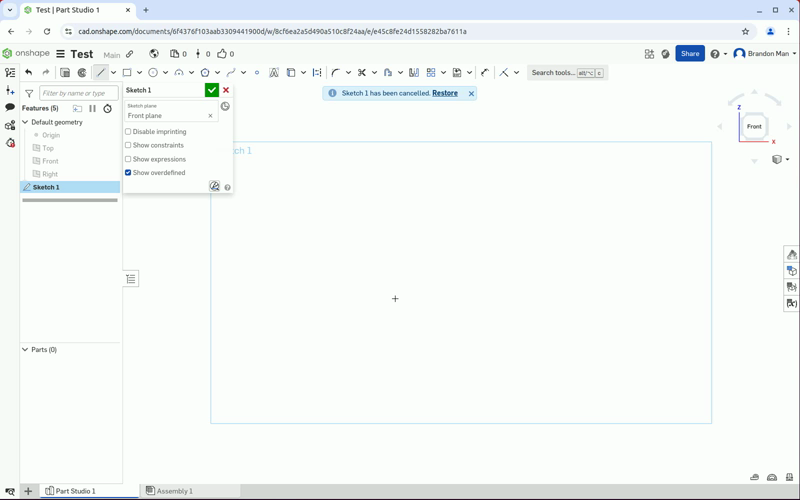
key_up(shift)
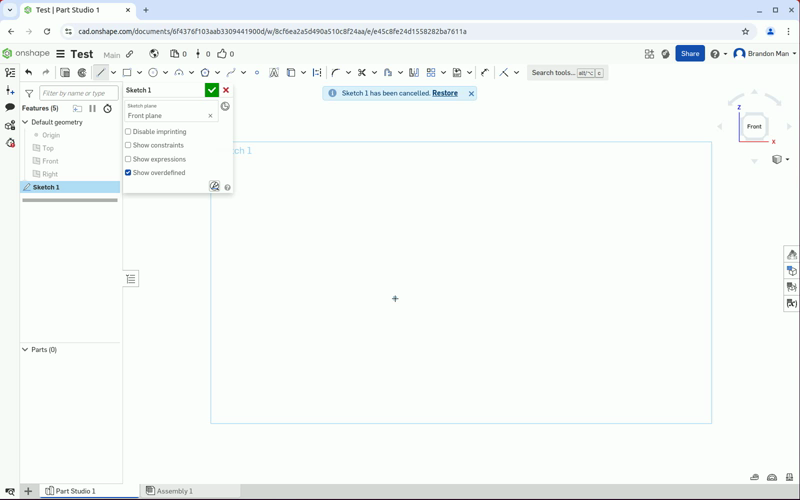
key_down(shift)
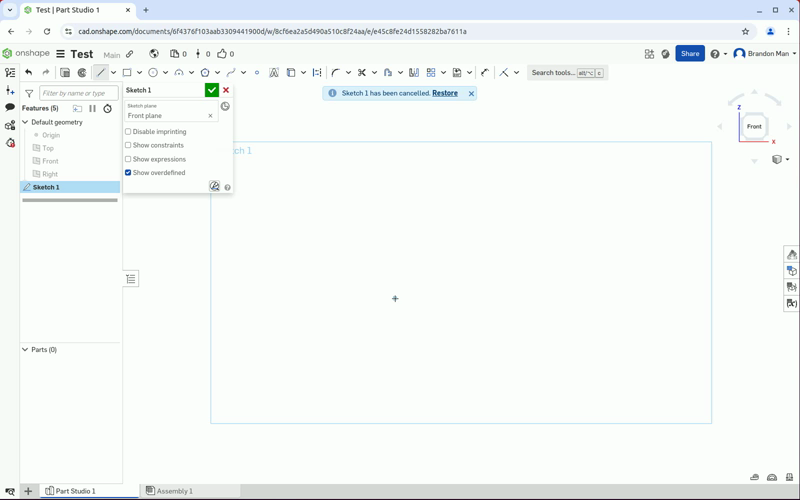
mouse_move(504, 298)
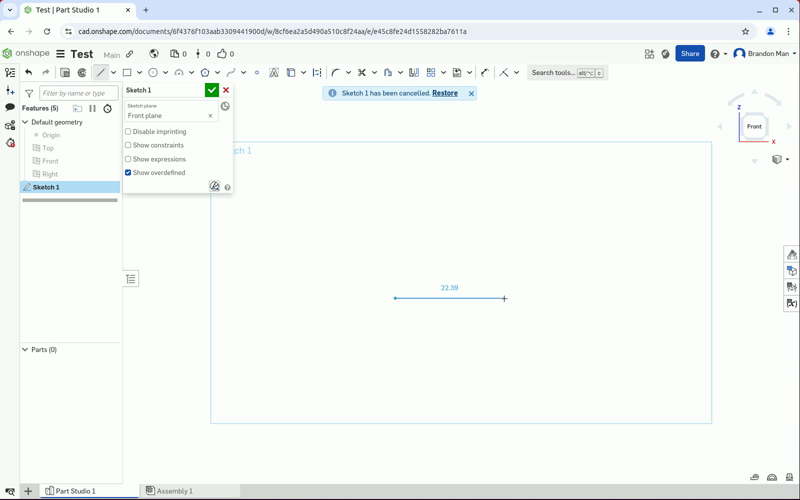
click(504, 298)
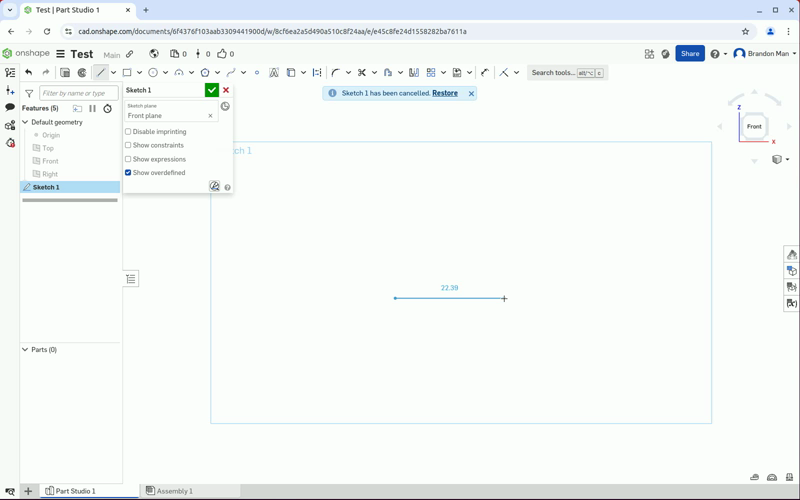
key_up(shift)
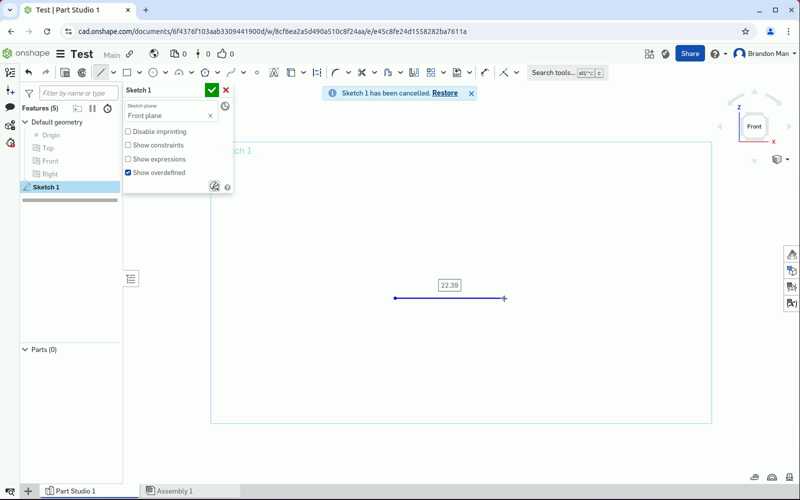
key_down(shift)
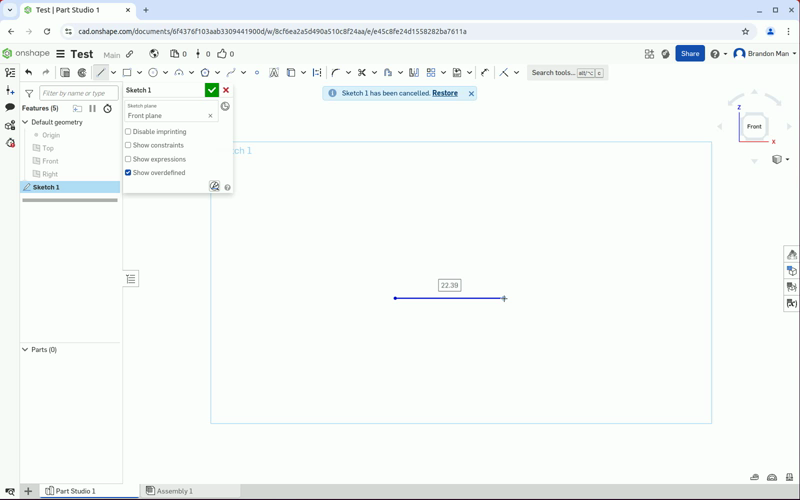
mouse_move(534, 298)
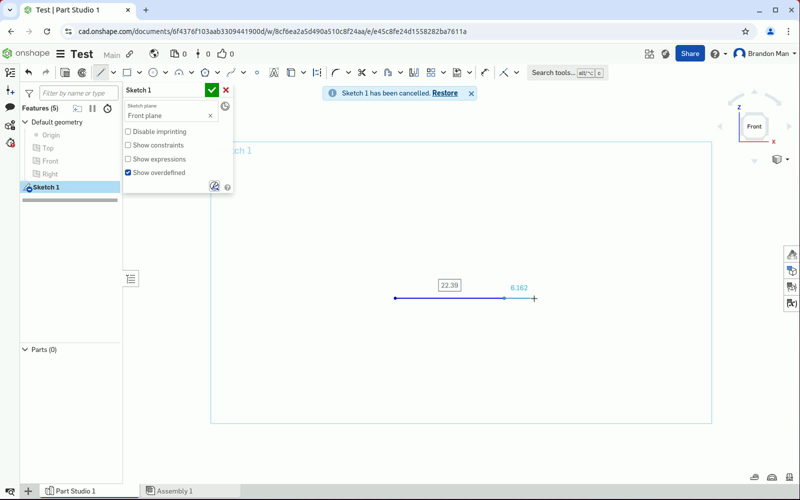
mouse_move(504, 242)
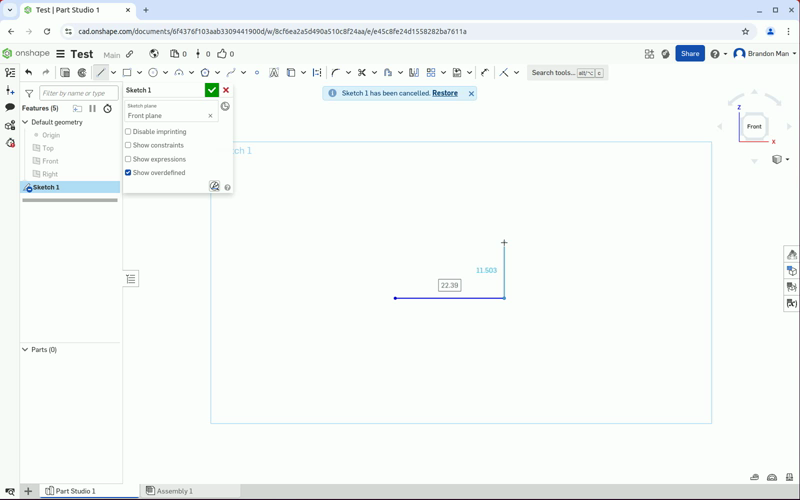
click(504, 242)
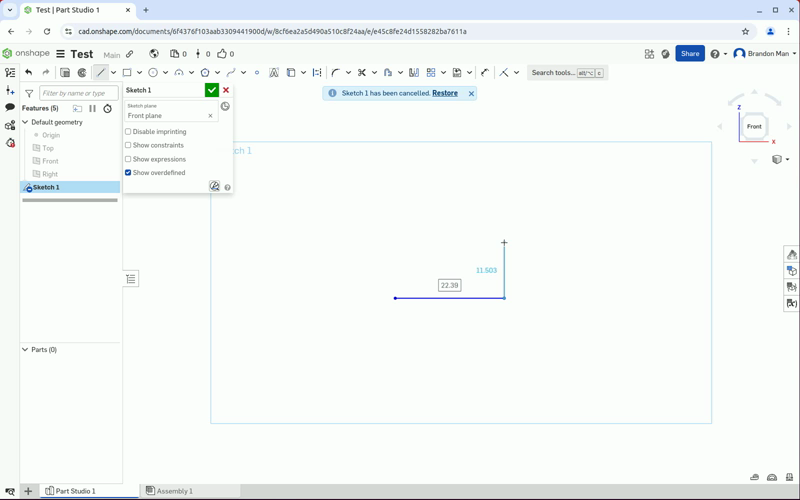
key_up(shift)
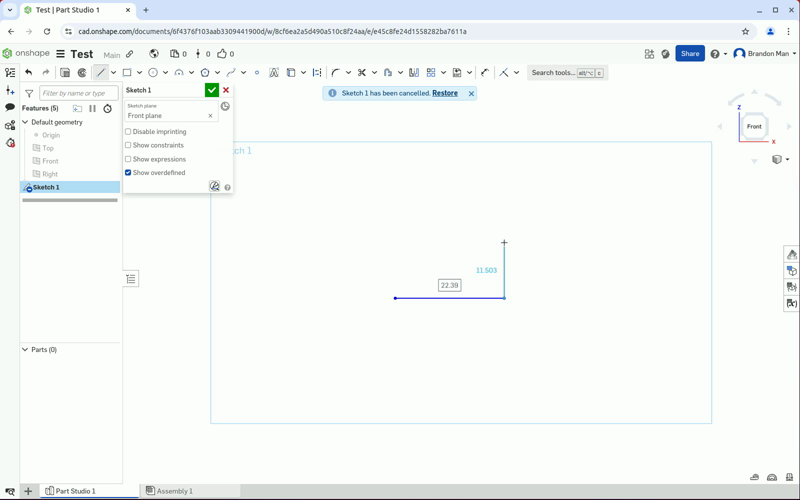
key_down(shift)
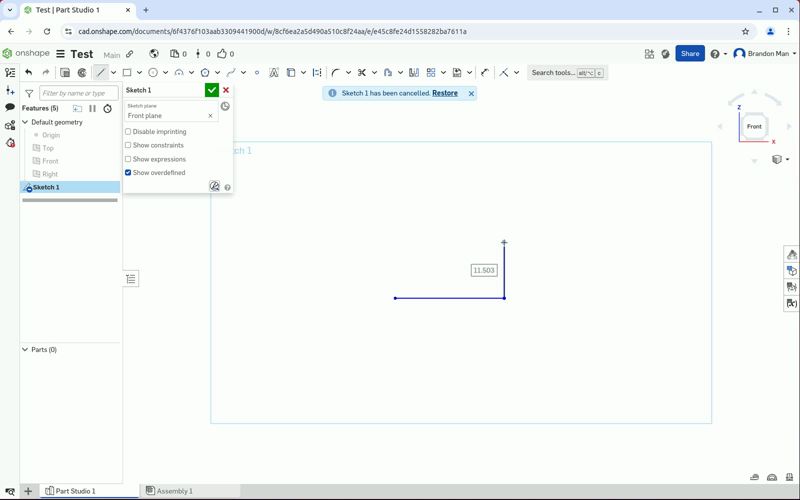
mouse_move(395, 242)
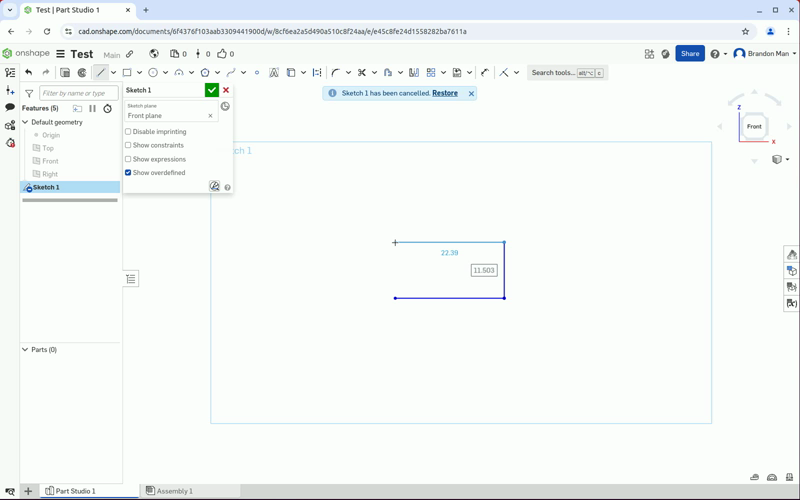
click(395, 242)
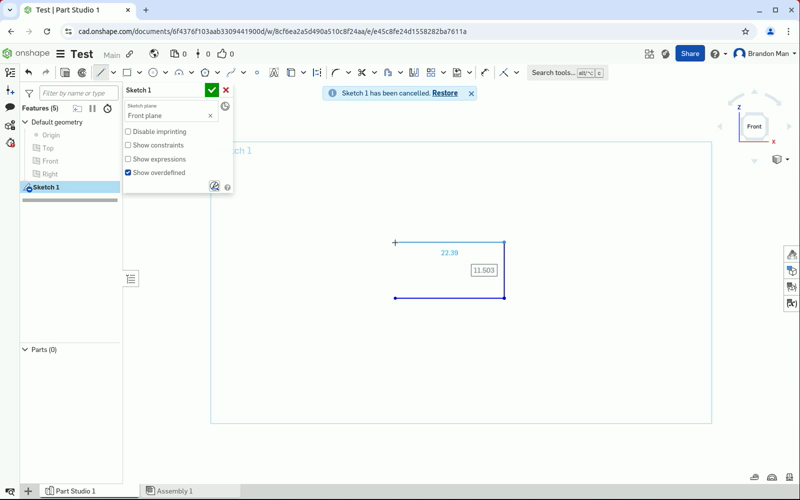
key_up(shift)
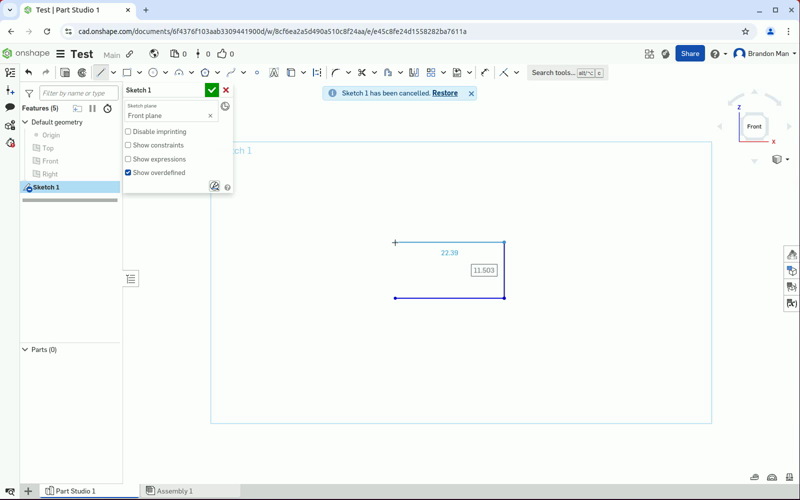
mouse_move(425, 242)
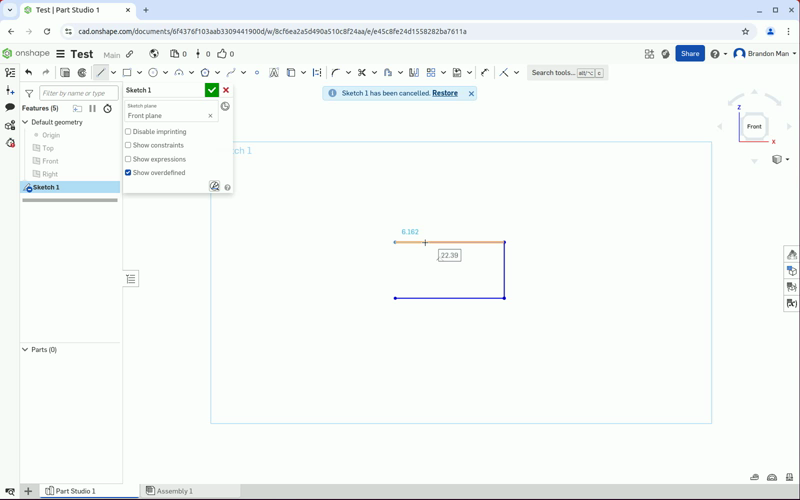
key_down(shift)
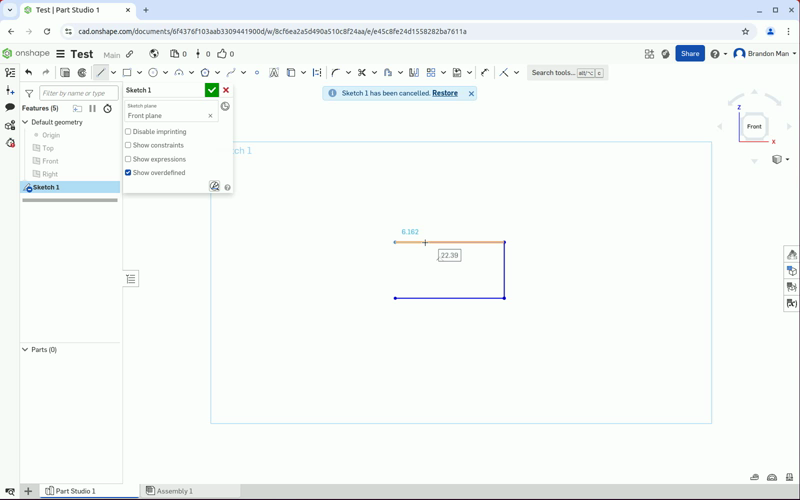
mouse_move(395, 298)
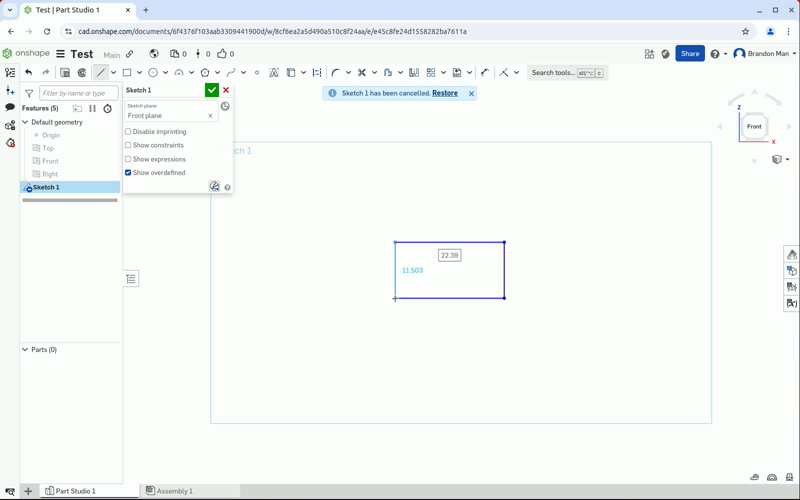
key_up(shift)
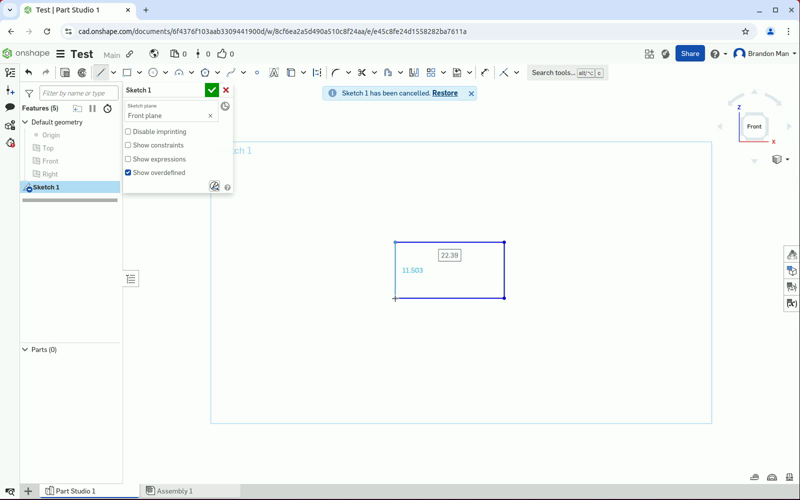
click(395, 298)
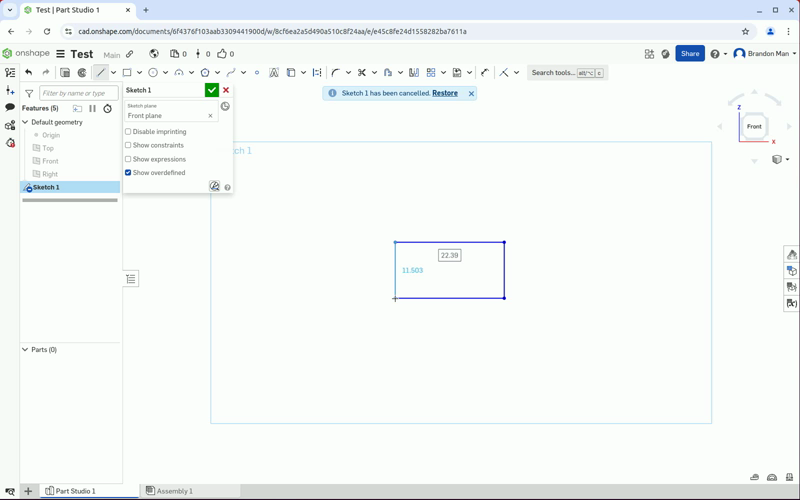
key(esc)
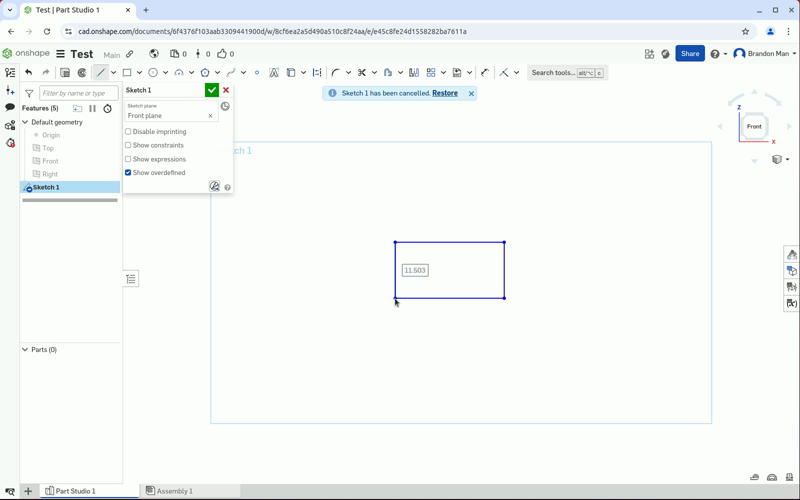
mouse_move(418, 268)
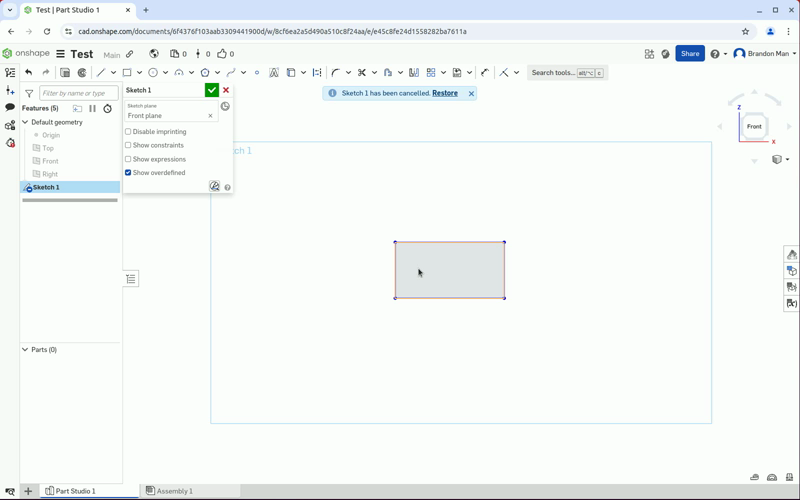
click(418, 268)
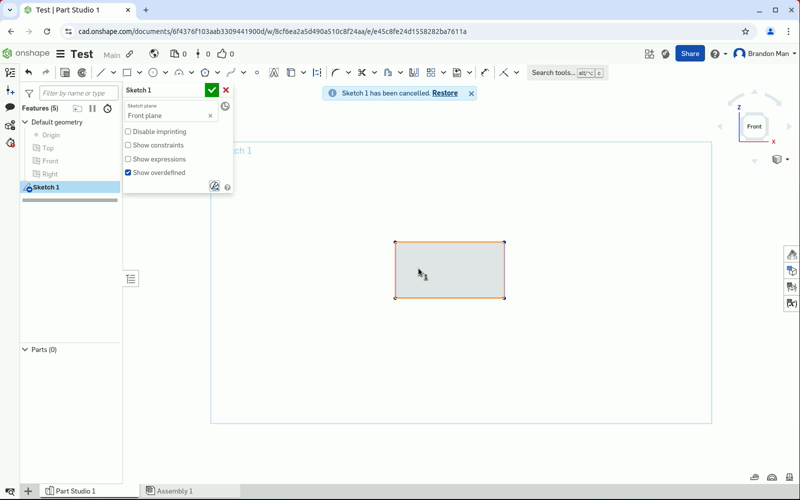
mouse_move(73, 352)
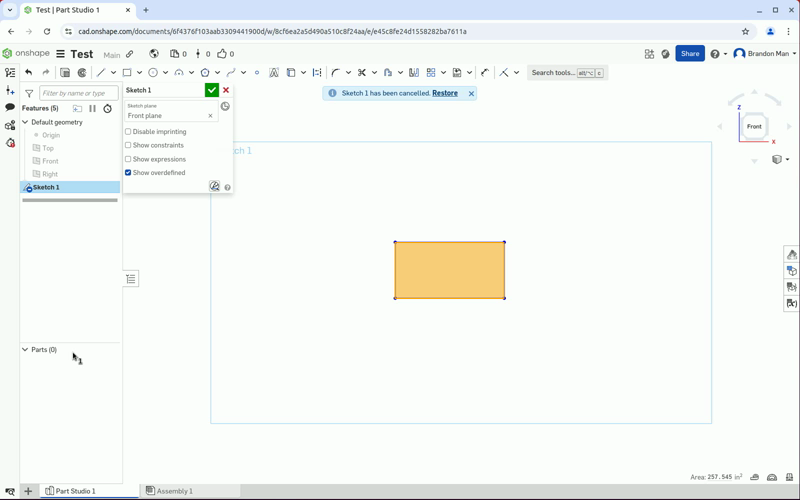
key(shift+y)
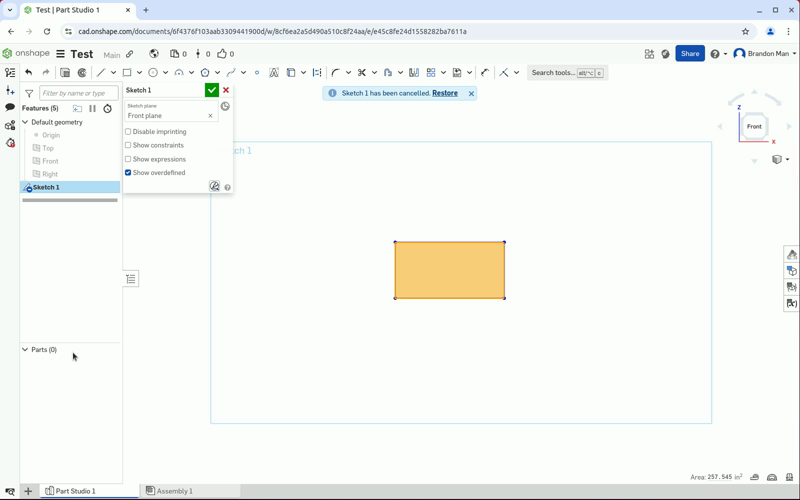
key(shift+e)
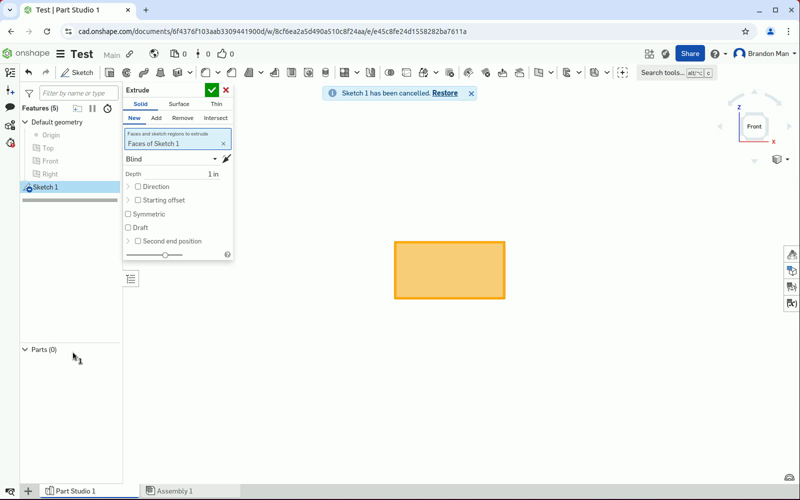
mouse_move(143, 106)
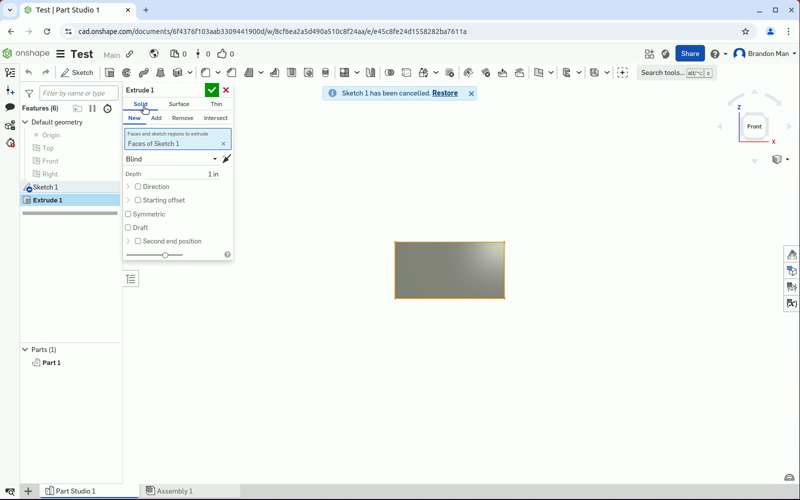
click(143, 106)
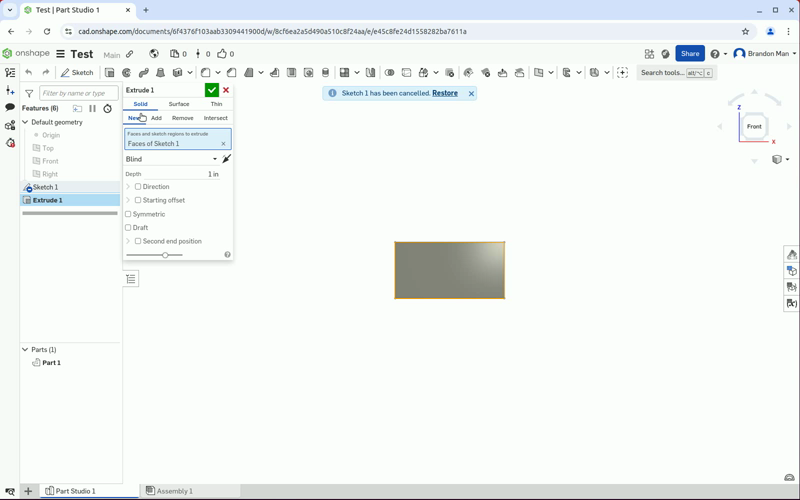
mouse_move(137, 120)
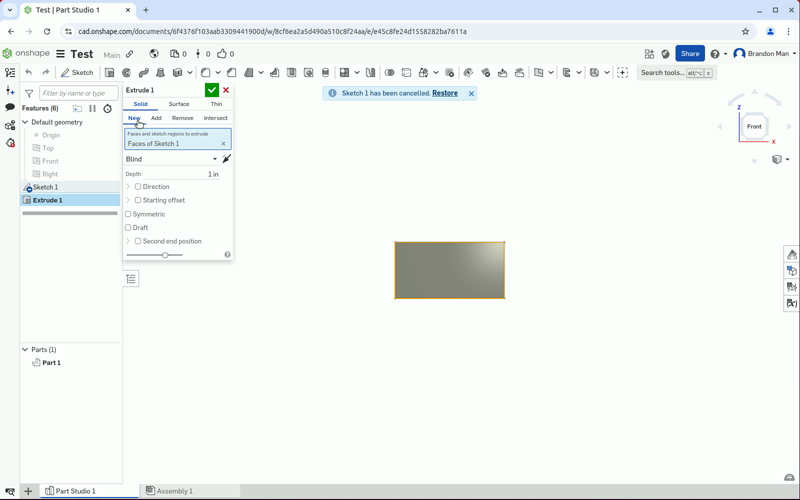
click(137, 120)
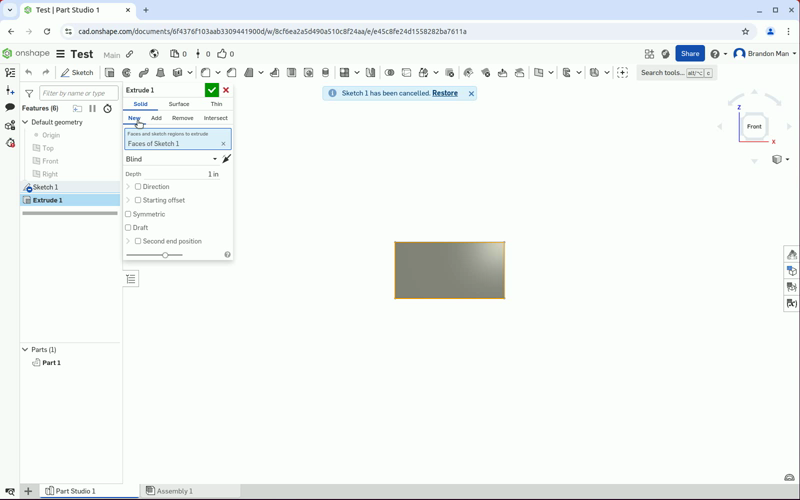
key(tab, 4)
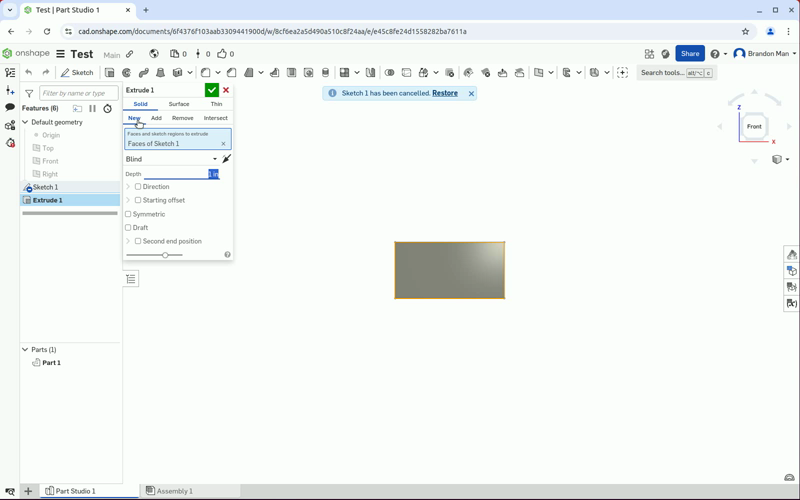
text(6.981)
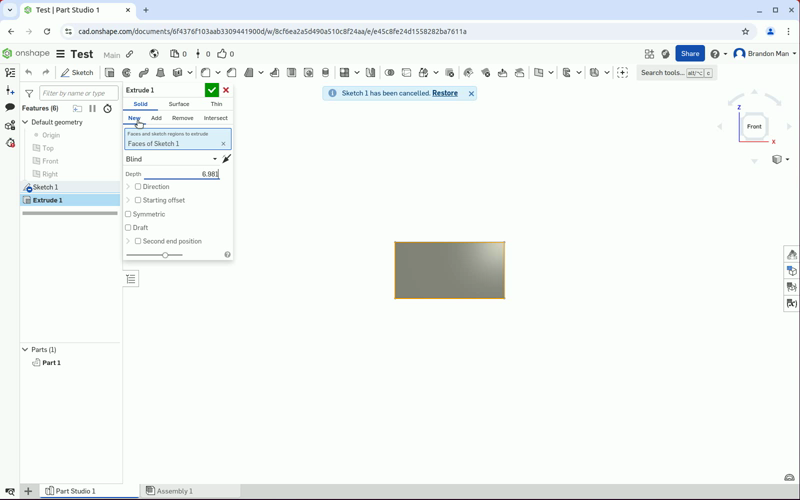
key(enter)
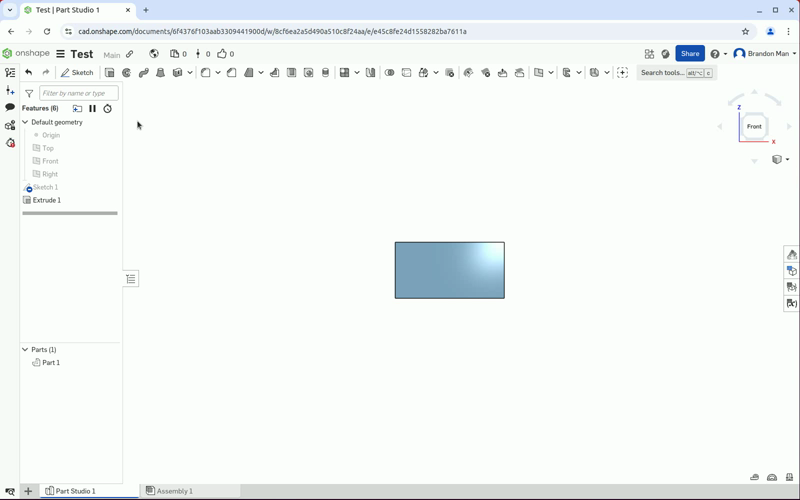
key(shift+h)
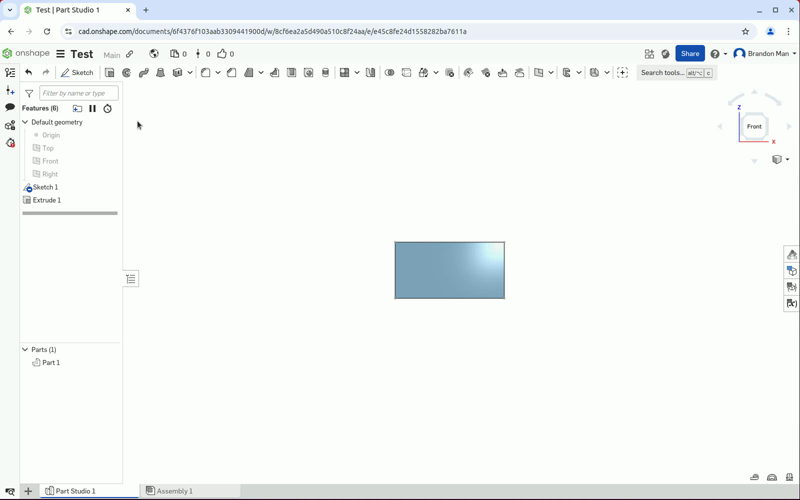
key(shift+h)
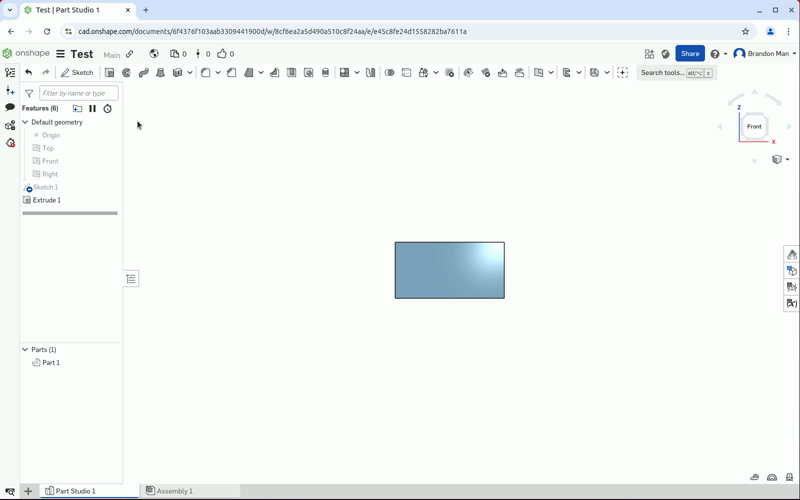
mouse_move(73, 189)
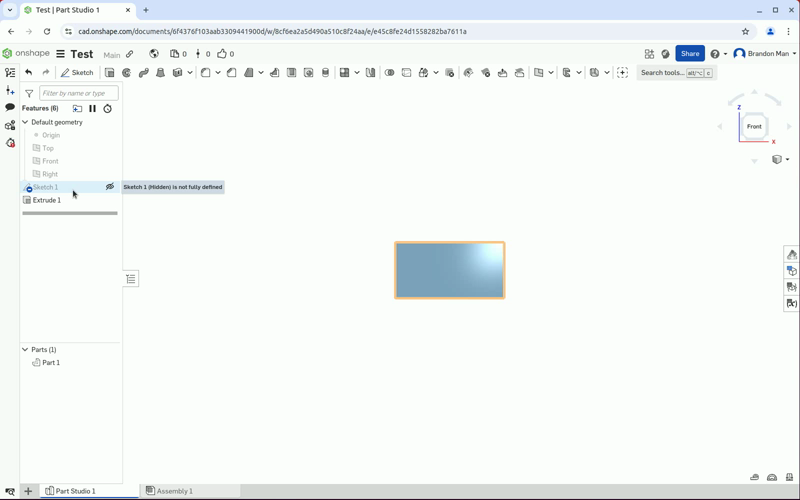
click(73, 189)
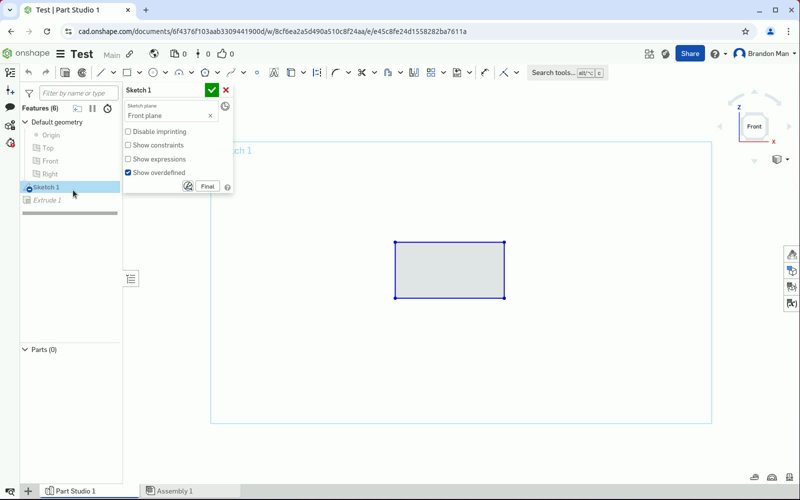
mouse_move(229, 92)
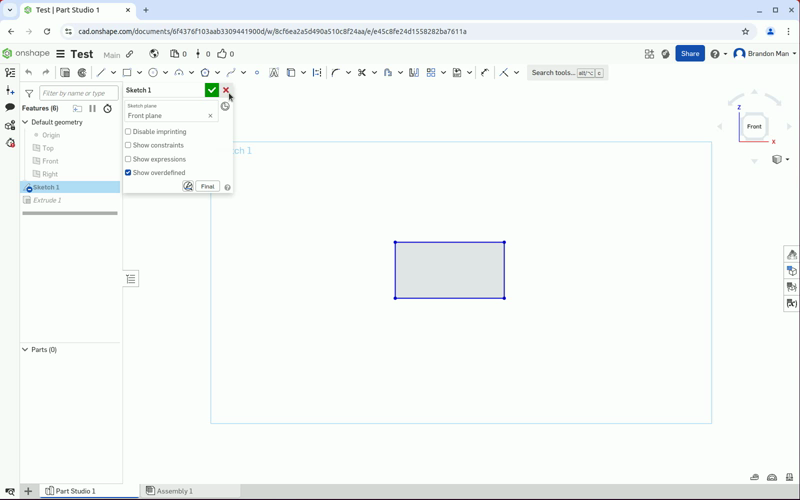
click(229, 92)
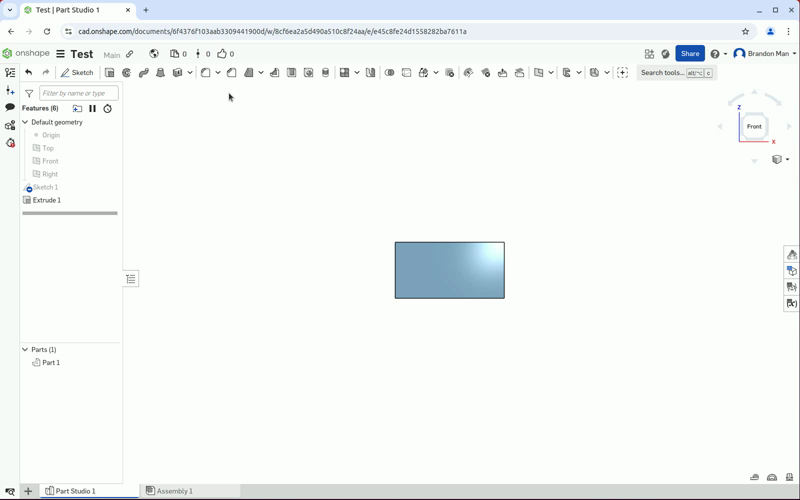
mouse_move(541, 75)
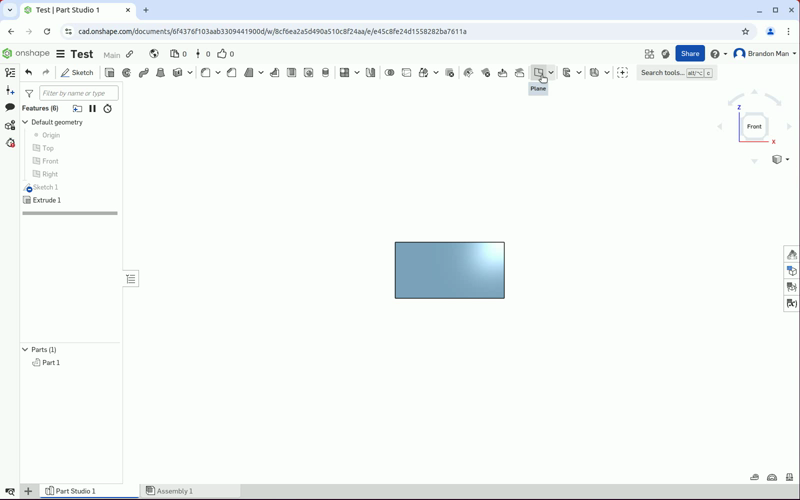
click(541, 75)
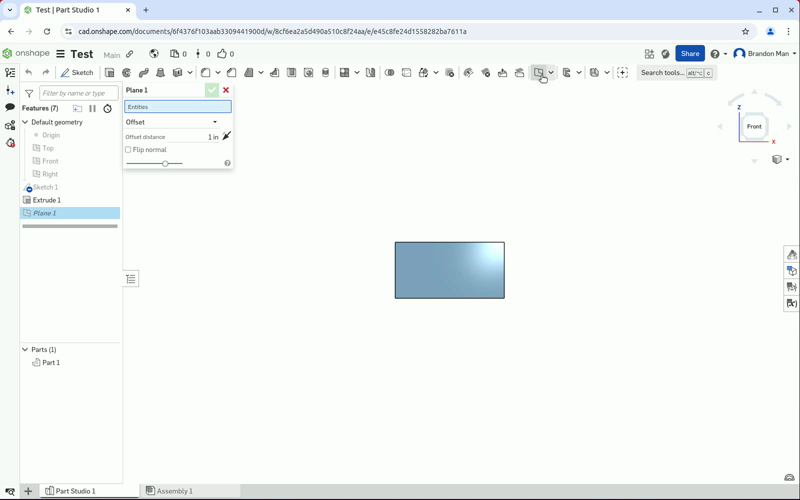
mouse_move(73, 163)
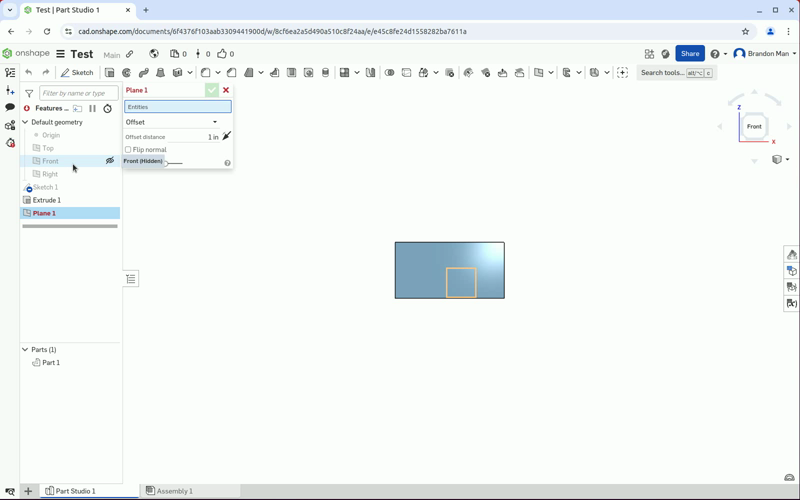
click(73, 163)
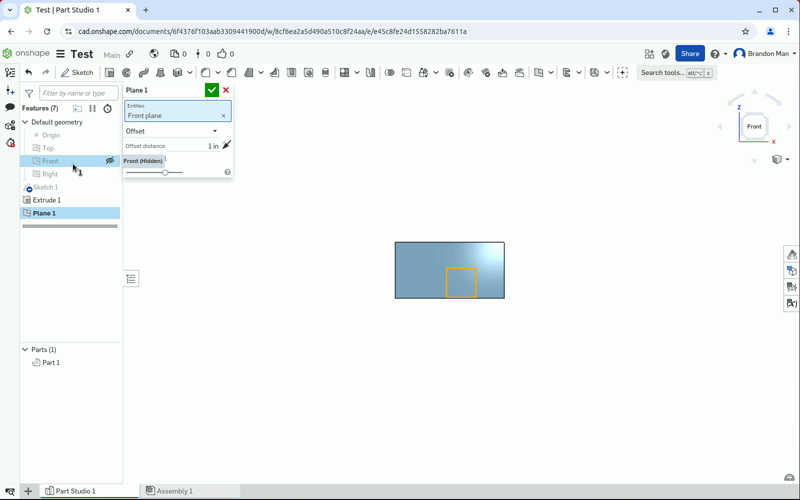
key(tab, 2)
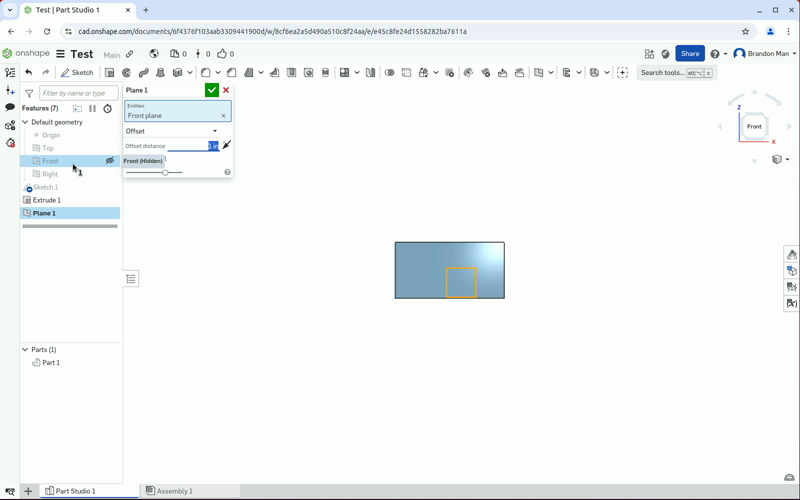
text(6.994)
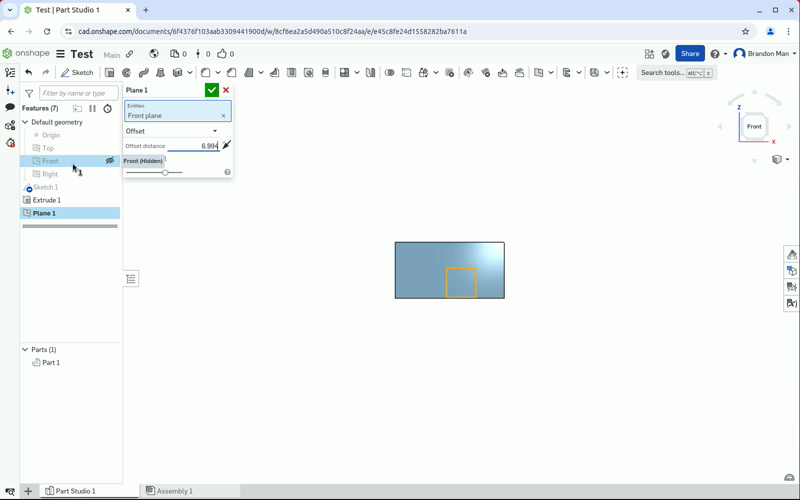
key(enter, 2)
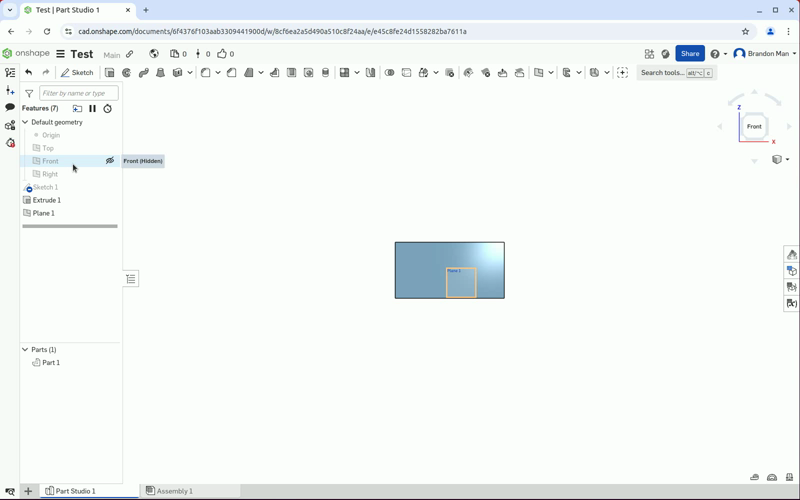
key(shift+s)
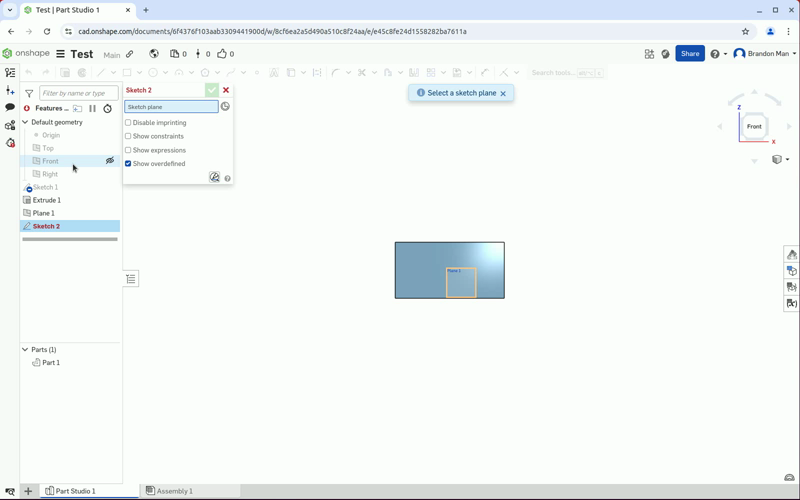
mouse_move(73, 215)
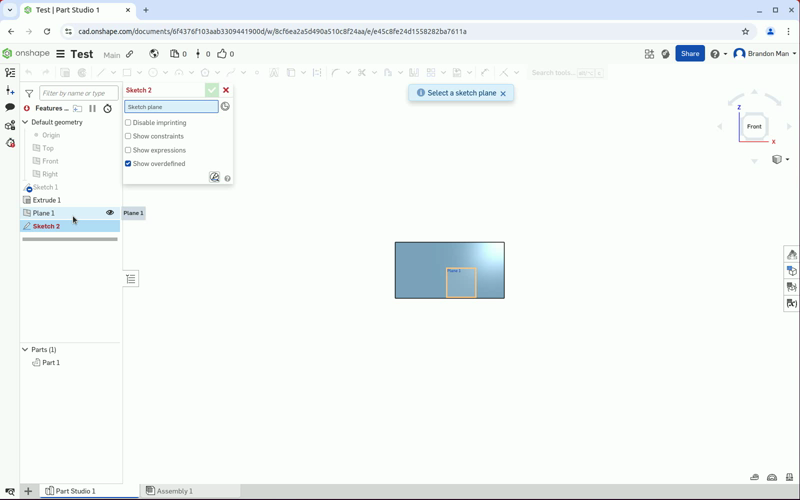
click(73, 215)
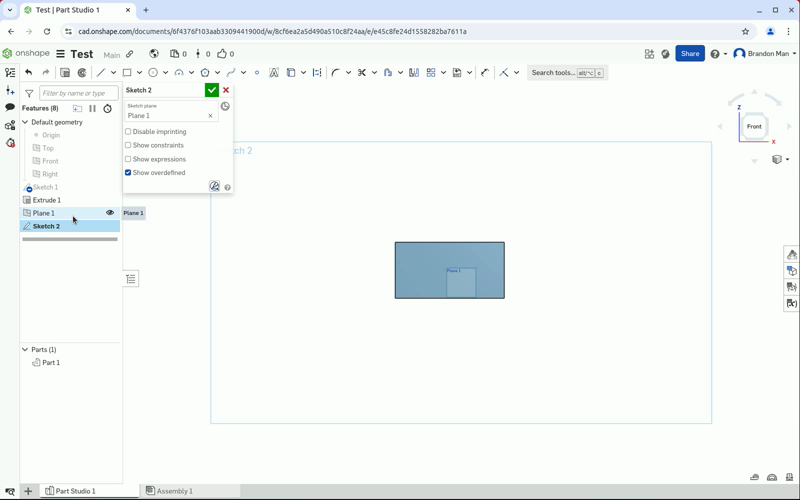
mouse_move(73, 352)
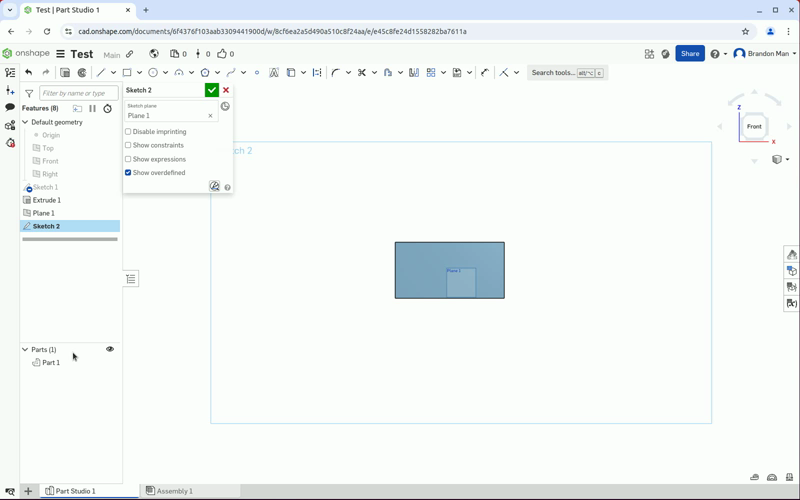
key(y)
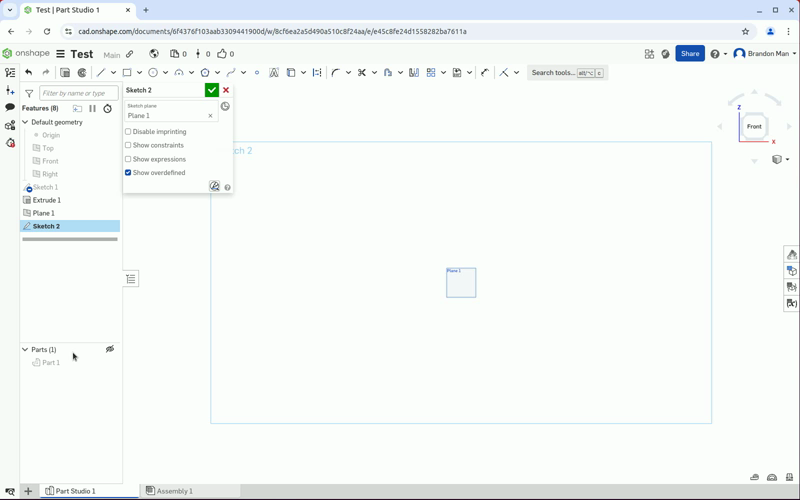
key(c)
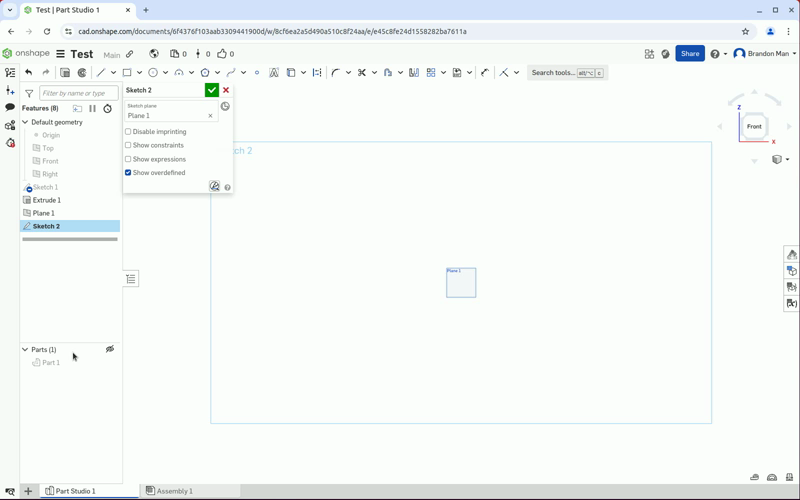
key_down(shift)
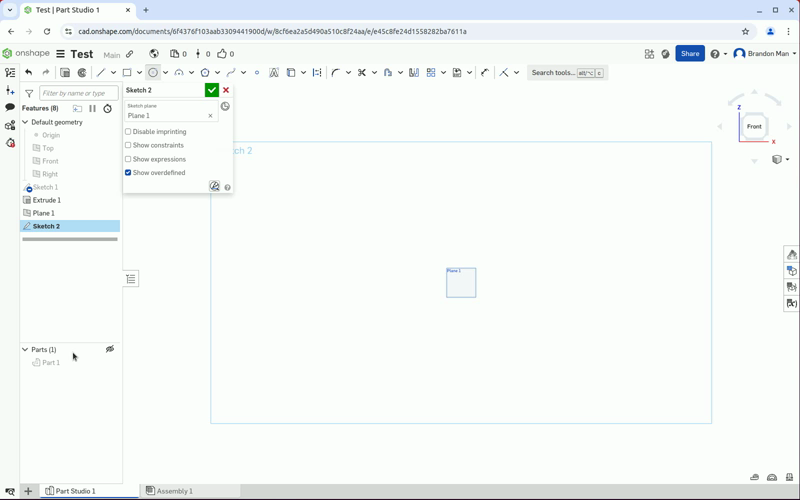
mouse_move(461, 267)
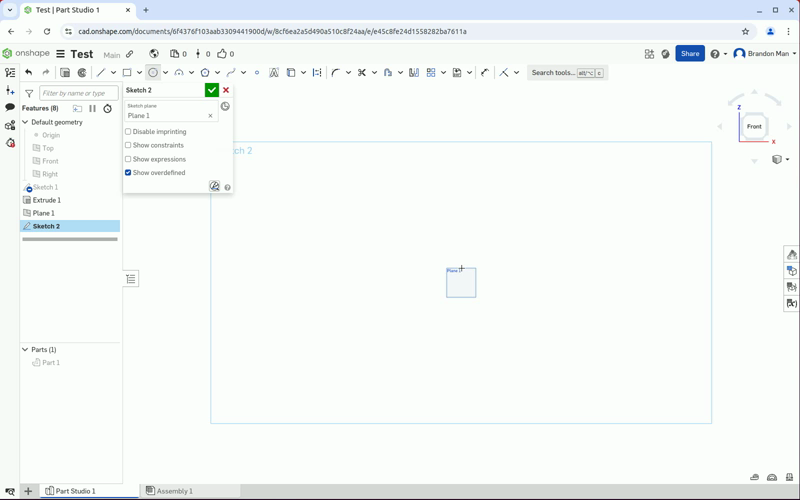
click(461, 267)
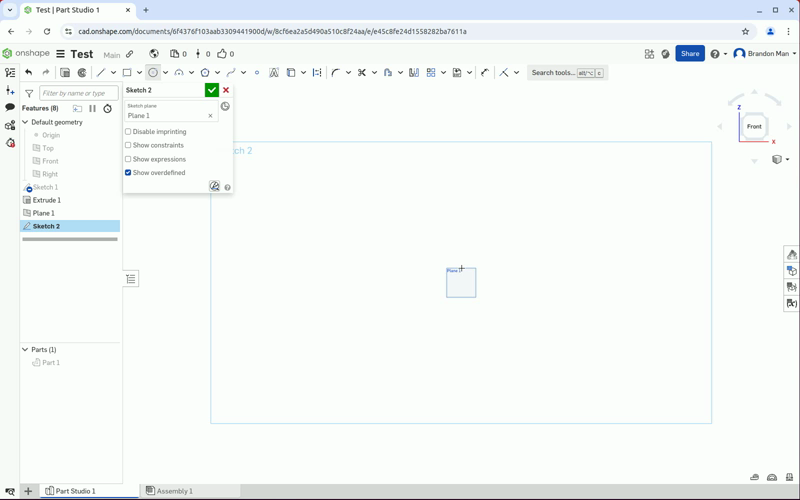
key_up(shift)
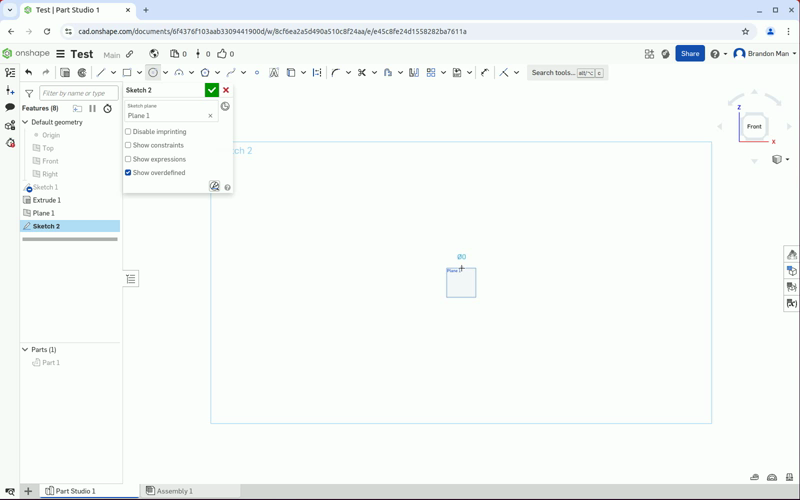
mouse_move(479, 267)
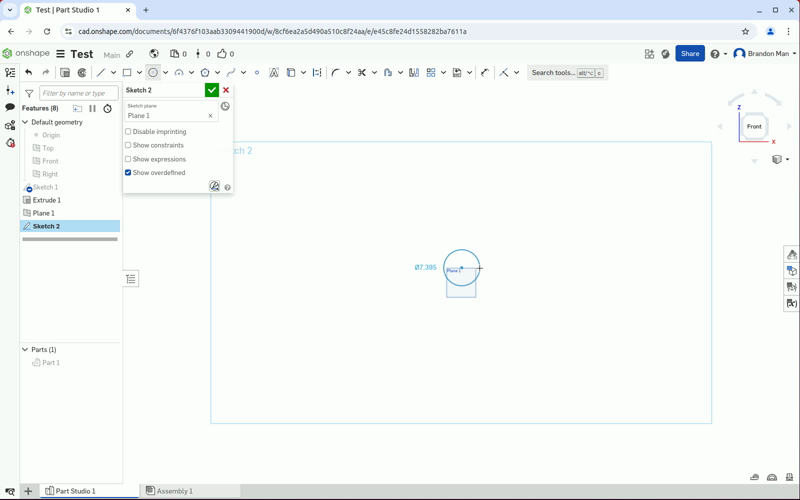
click(479, 267)
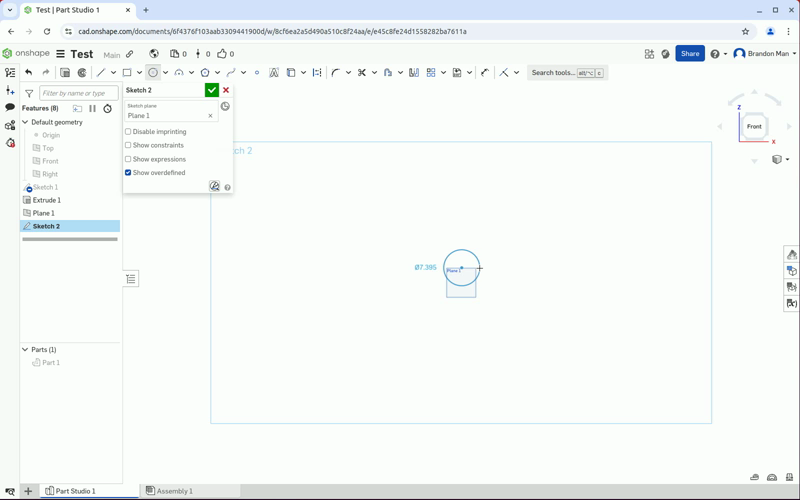
key(esc)
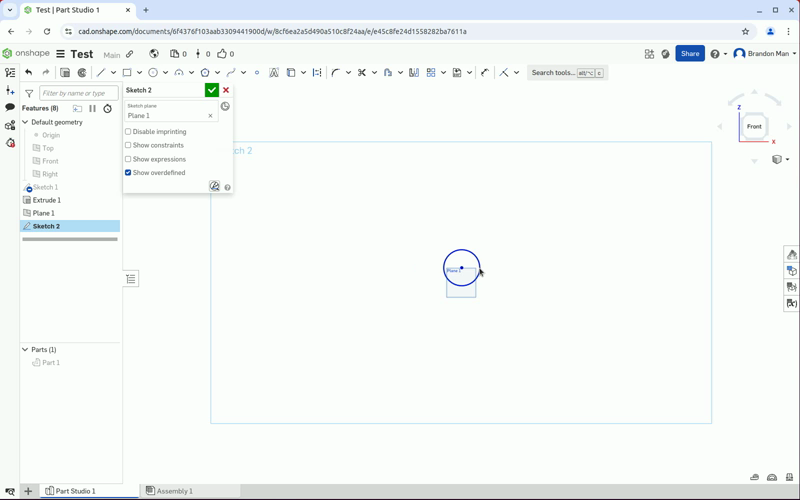
mouse_move(458, 268)
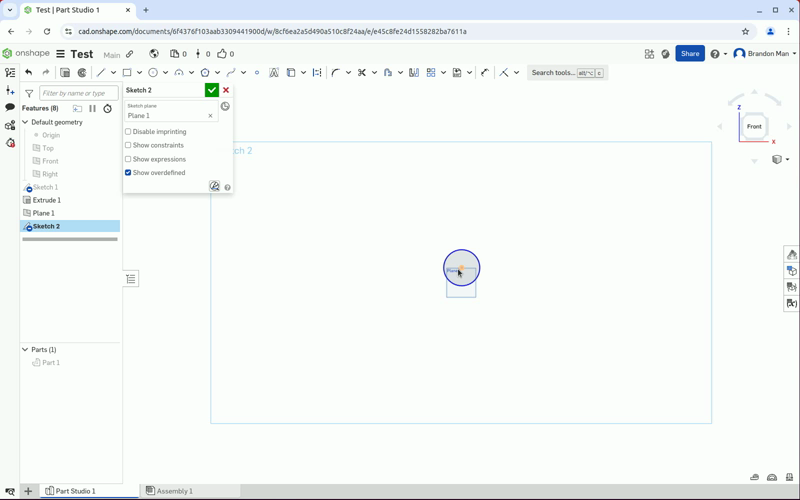
scroll(6)
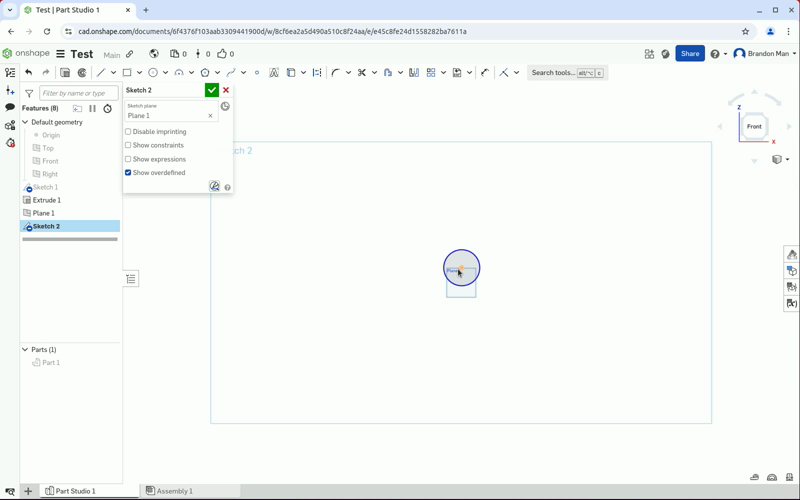
scroll(6)
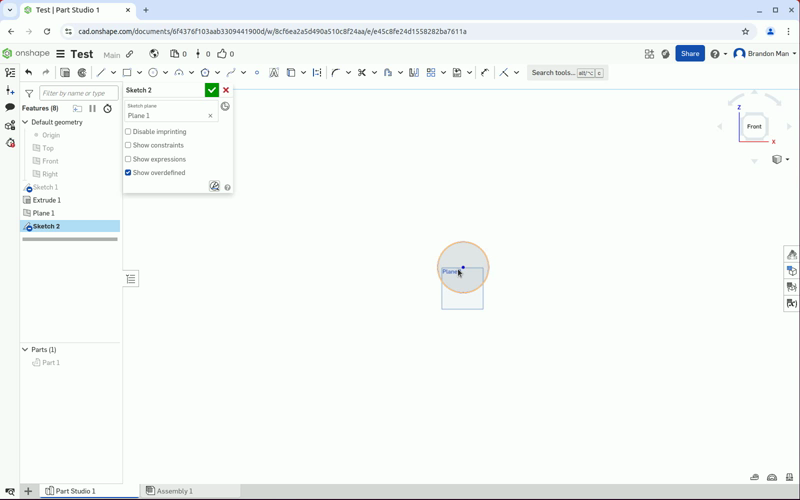
scroll(6)
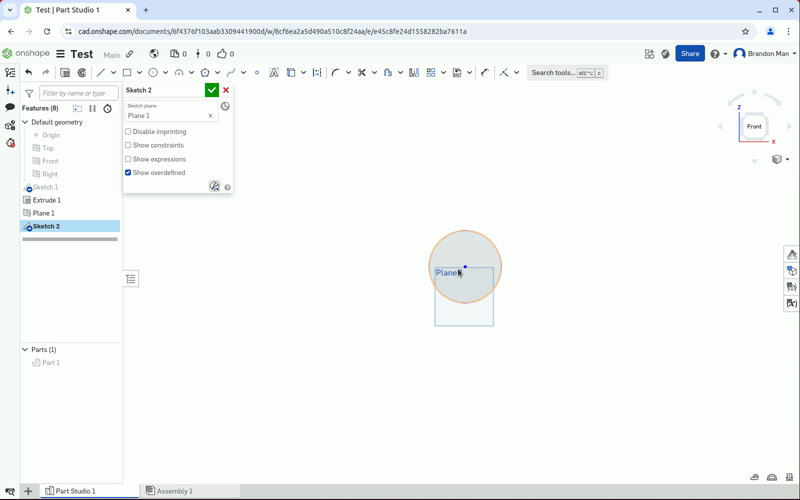
scroll(6)
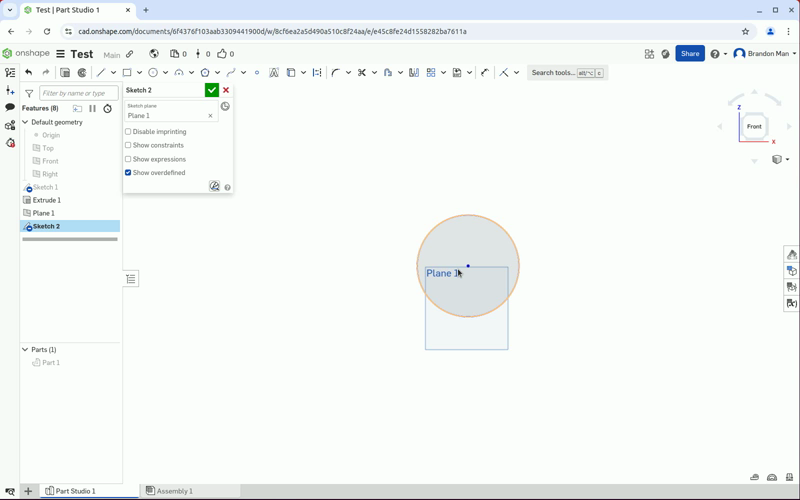
scroll(6)
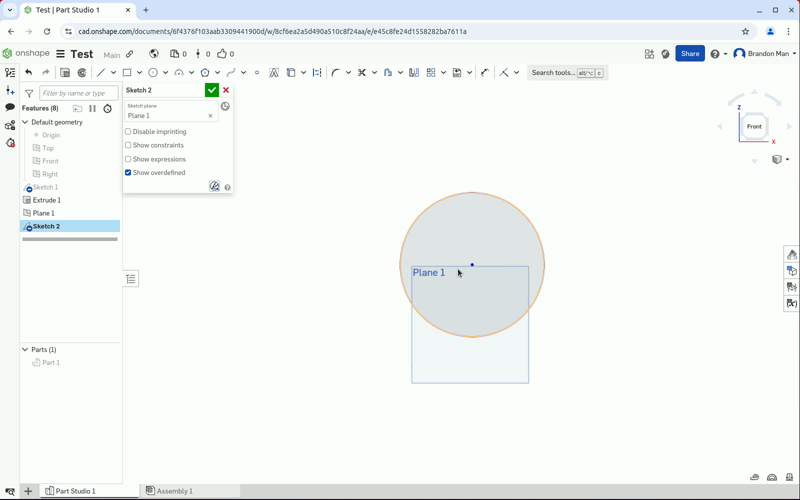
scroll(6)
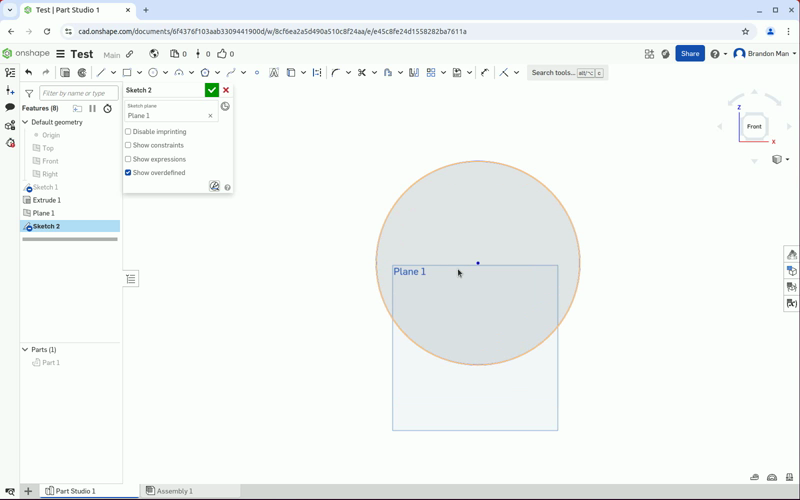
scroll(6)
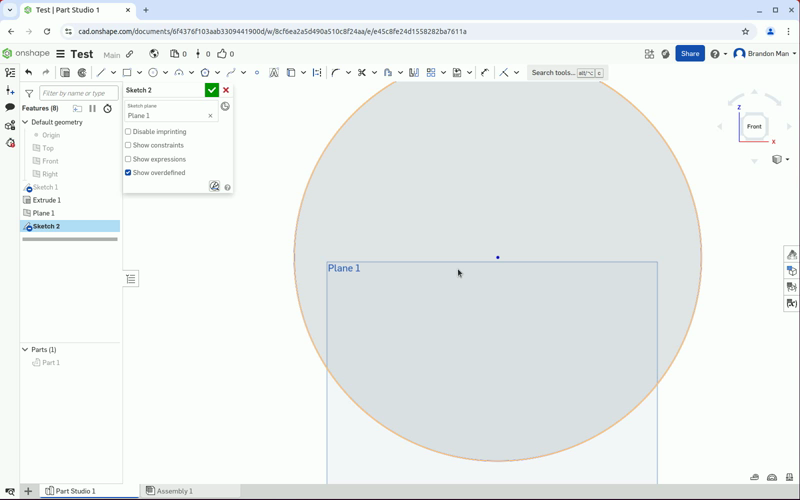
click(458, 268)
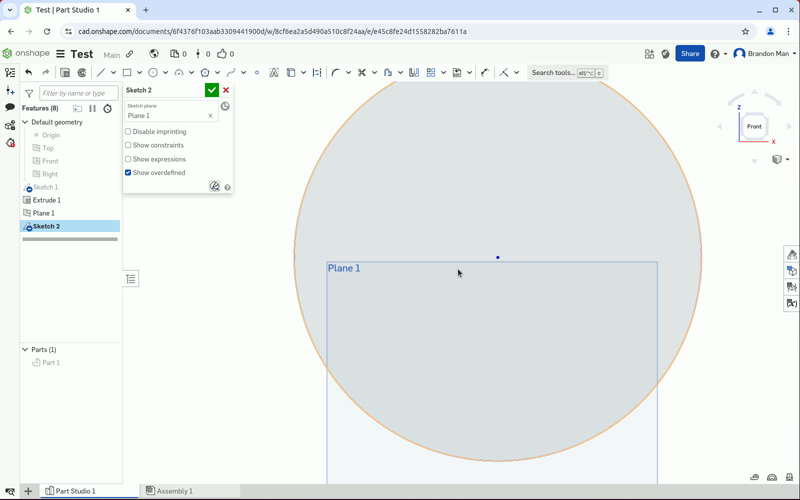
scroll(-6)
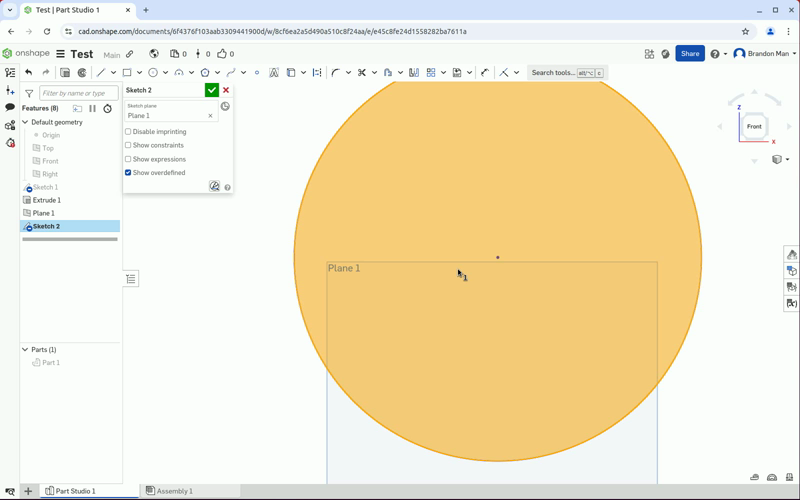
scroll(-6)
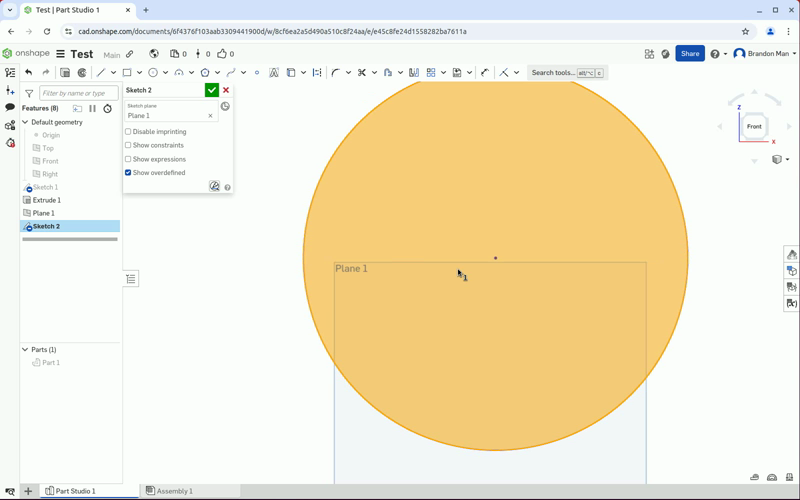
scroll(-6)
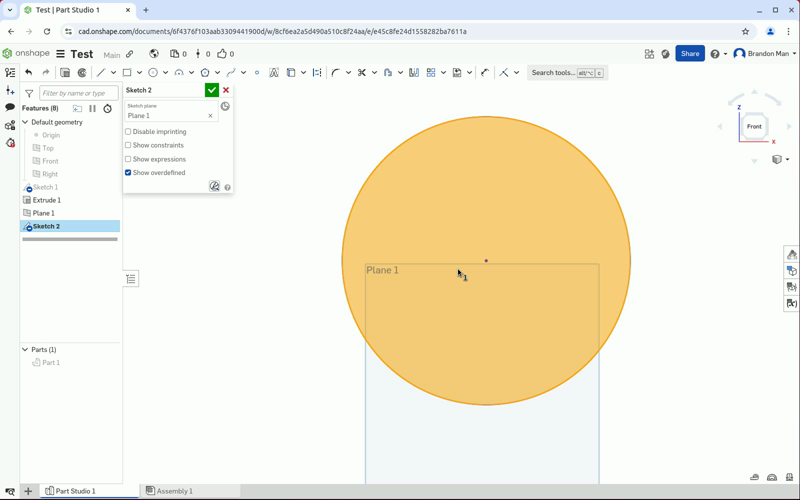
scroll(-6)
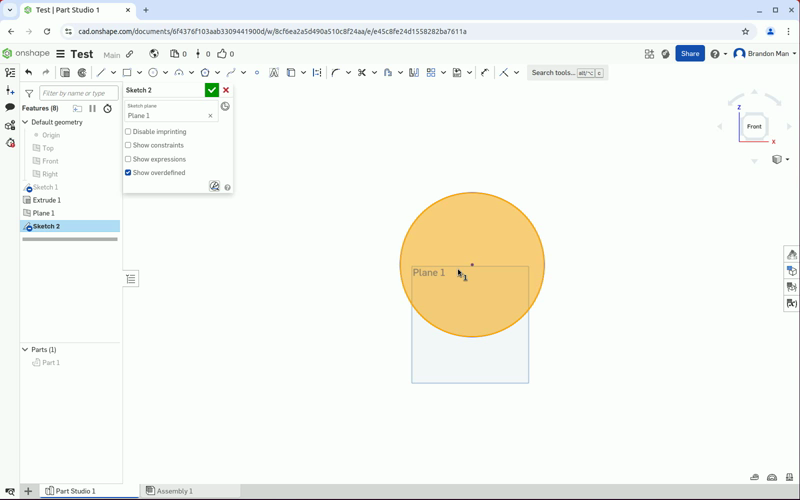
scroll(-6)
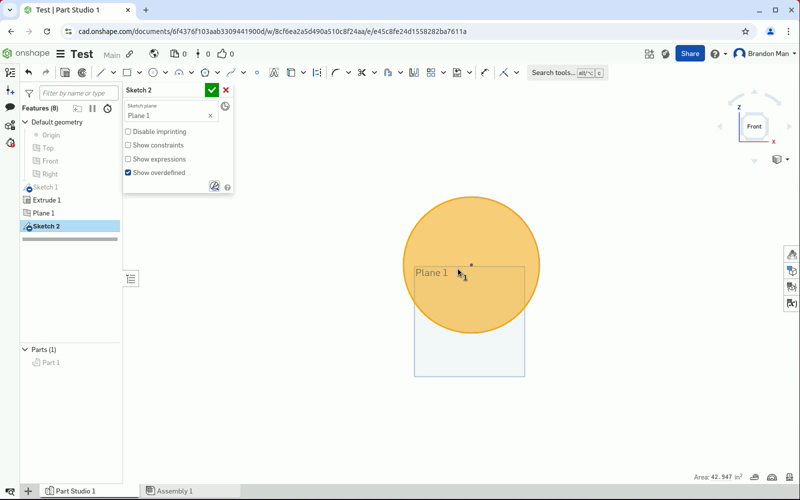
scroll(-6)
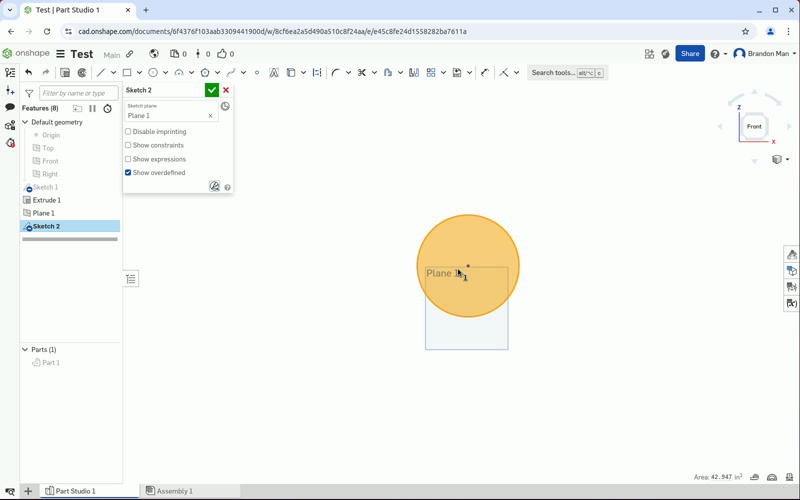
scroll(-6)
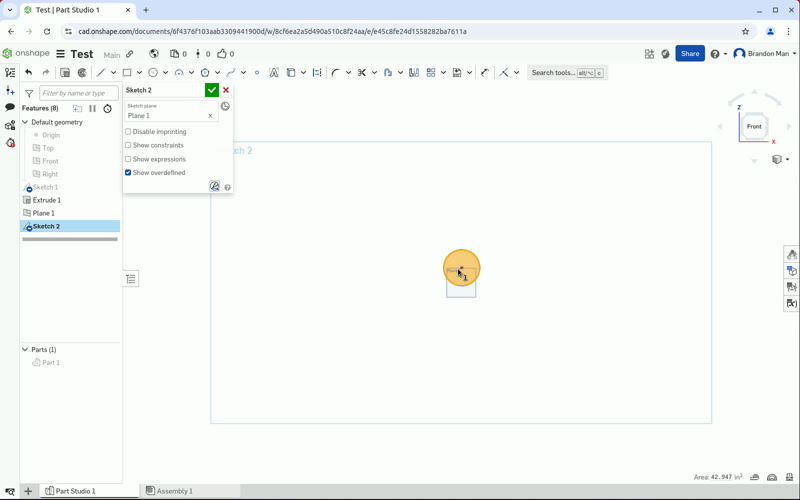
mouse_move(73, 352)
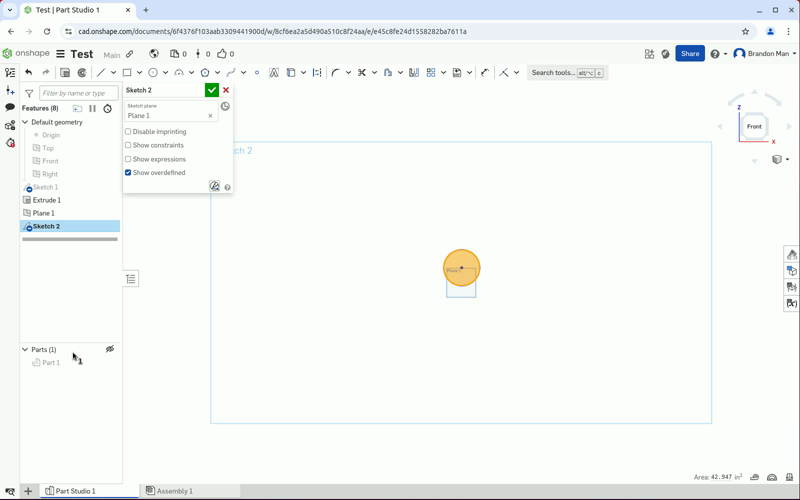
key(shift+y)
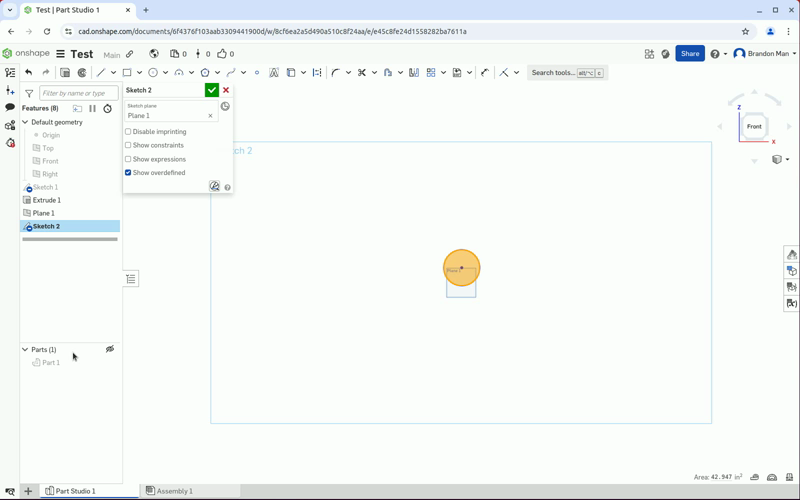
key(shift+e)
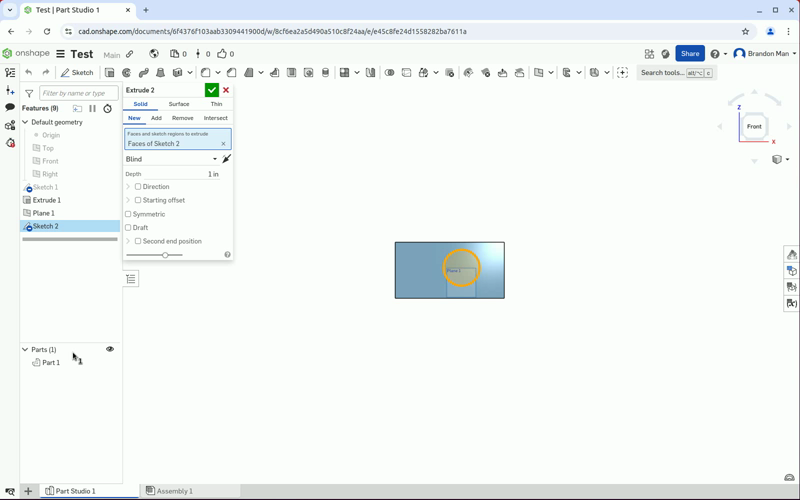
mouse_move(143, 106)
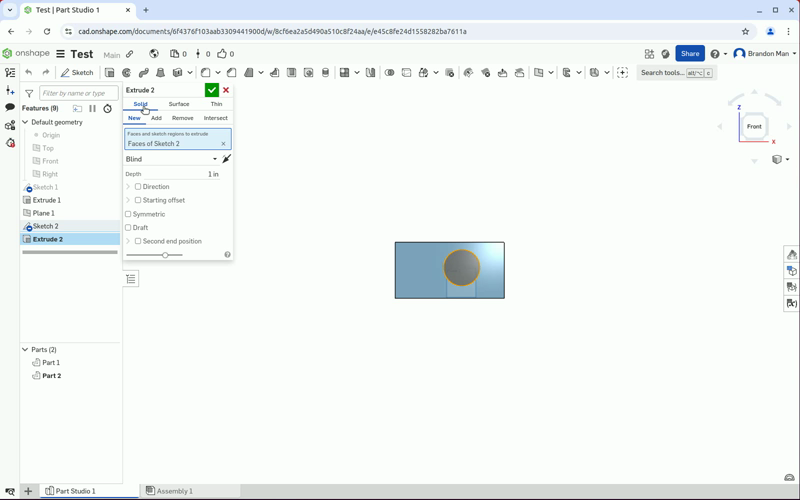
click(143, 106)
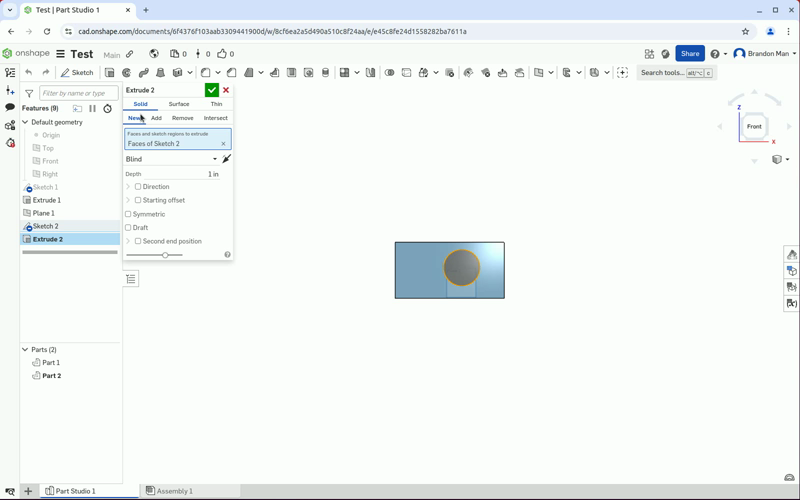
mouse_move(137, 120)
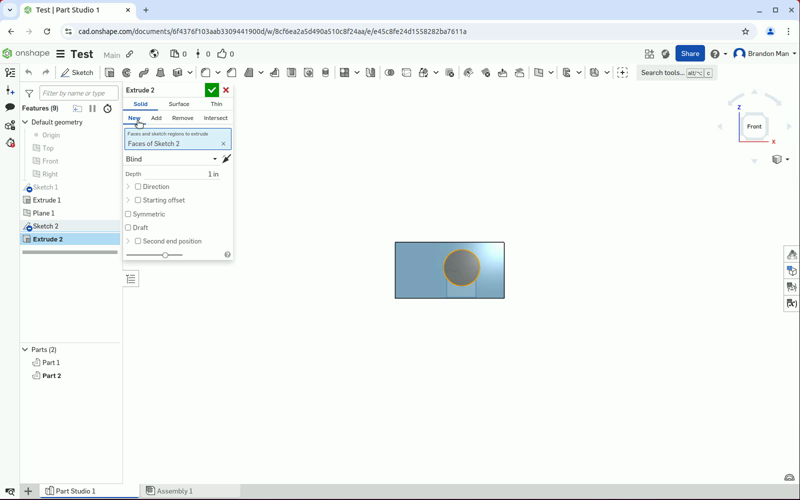
click(137, 120)
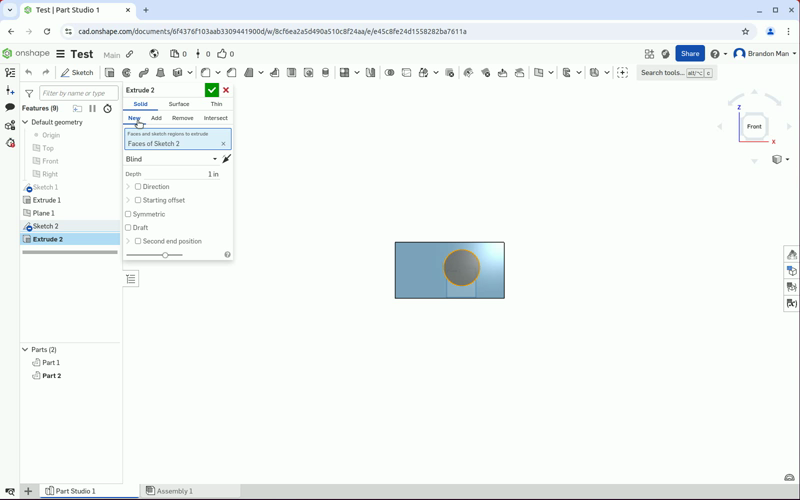
key(tab, 4)
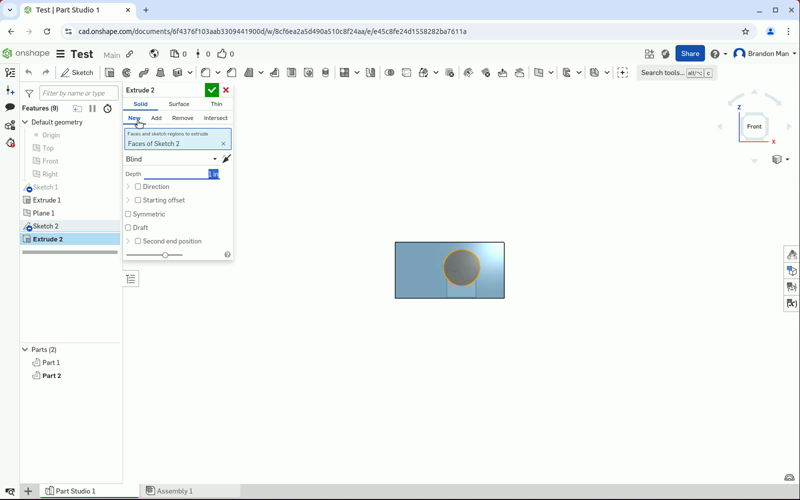
text(6.981)
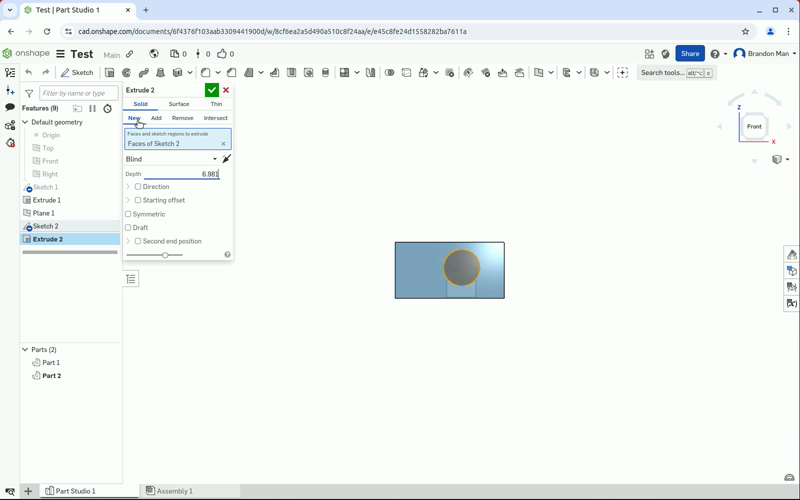
key(enter)
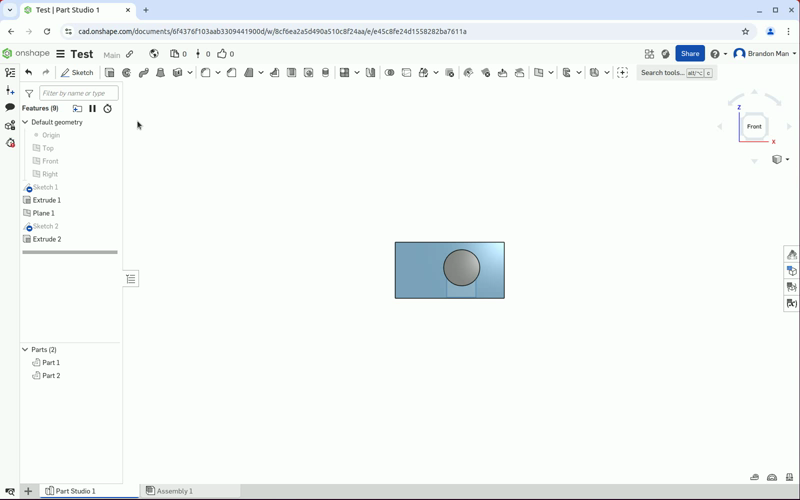
key(shift+h)
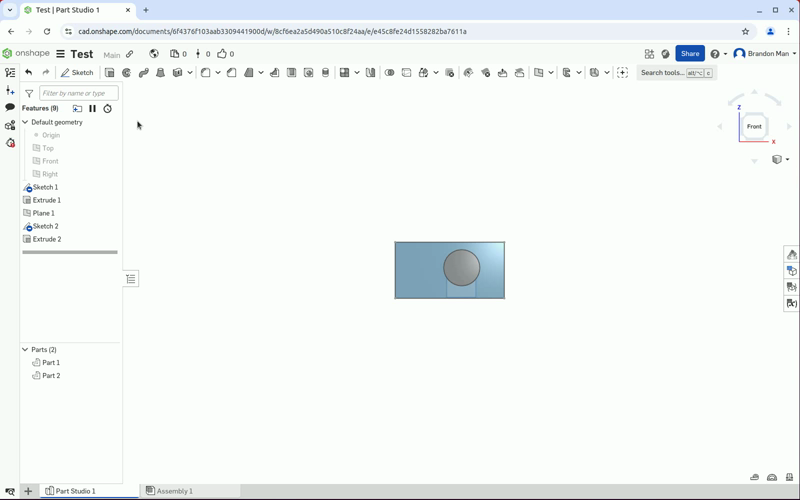
key(shift+h)
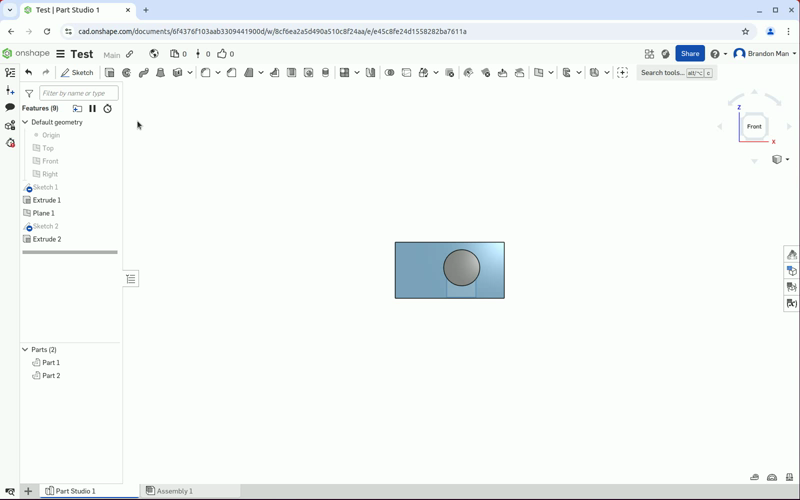
mouse_move(73, 189)
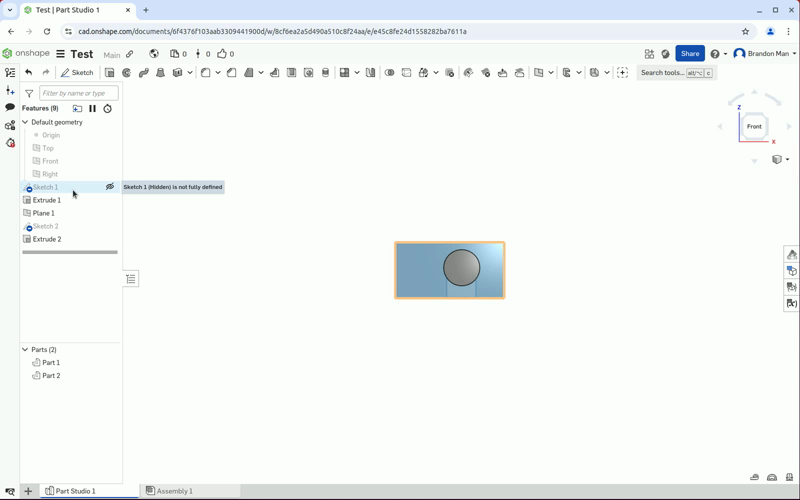
click(73, 189)
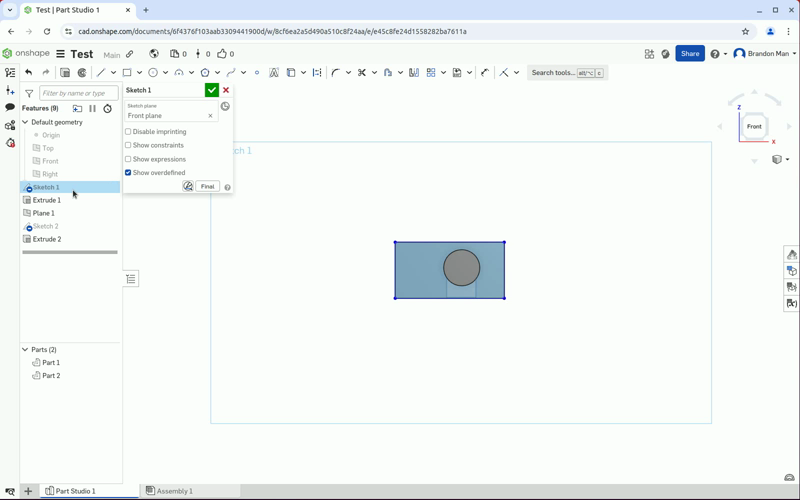
mouse_move(229, 92)
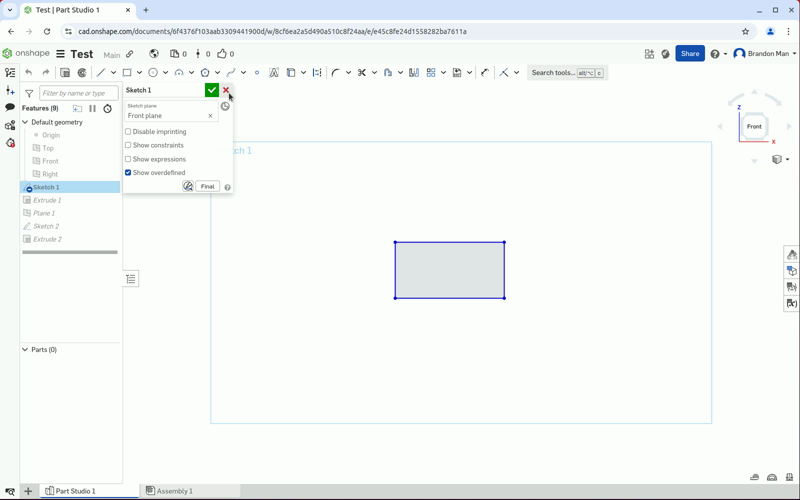
click(229, 92)
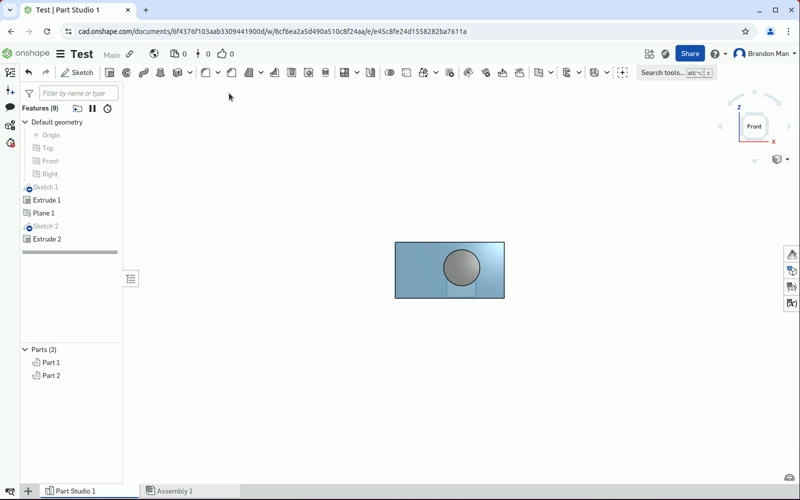
mouse_move(541, 75)
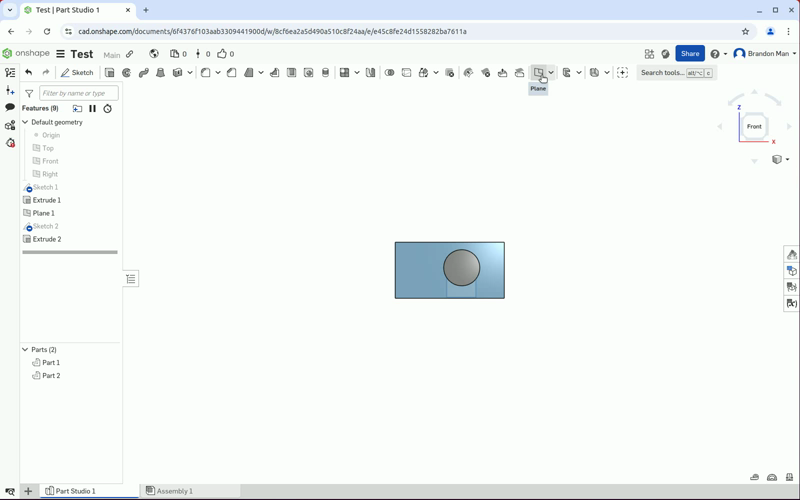
click(541, 75)
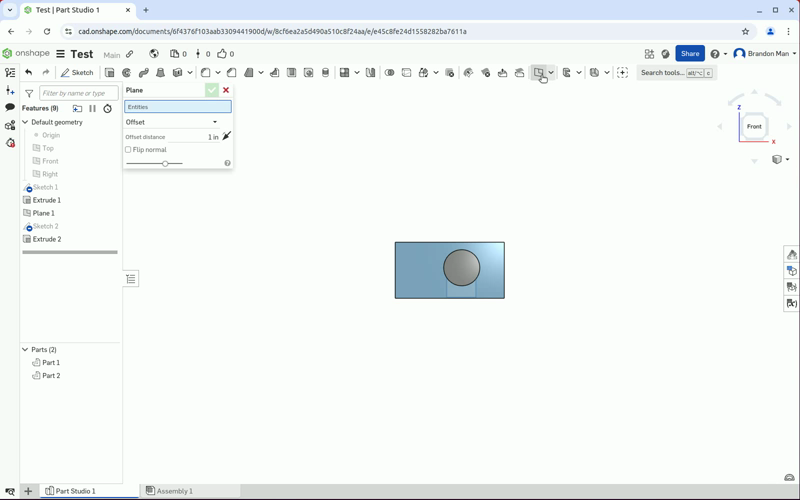
mouse_move(73, 163)
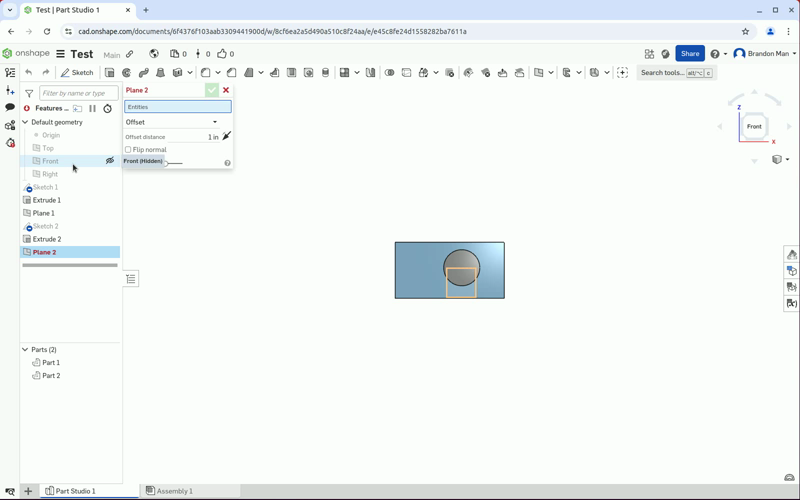
click(73, 163)
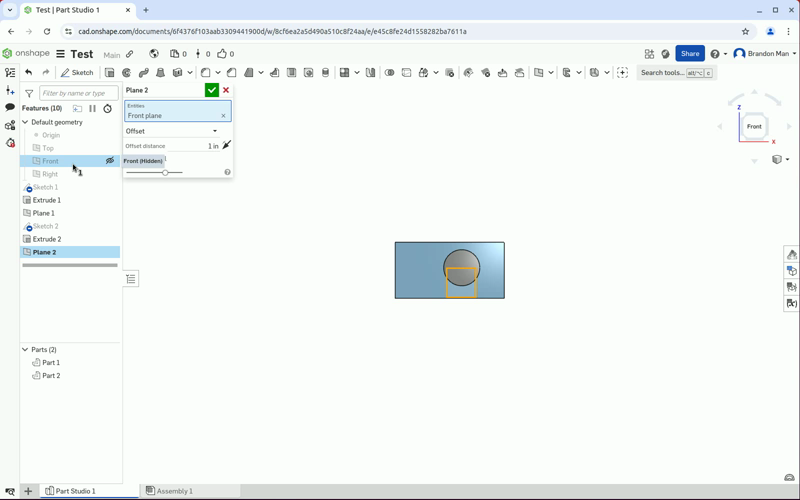
key(tab, 2)
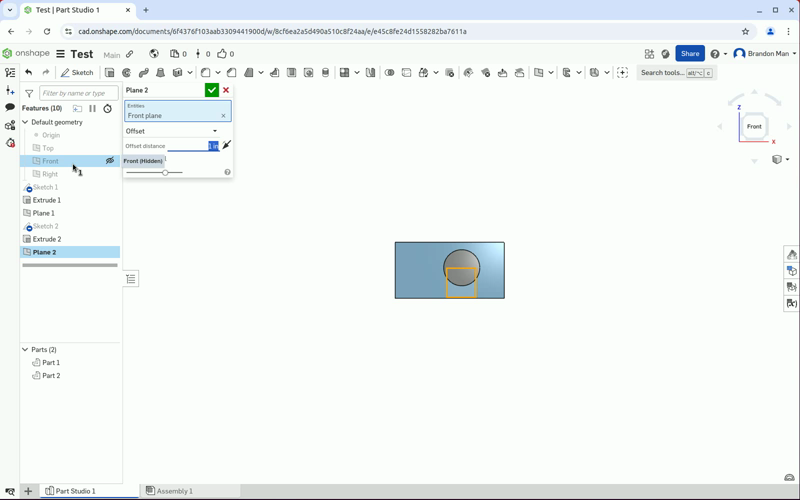
text(13.711)
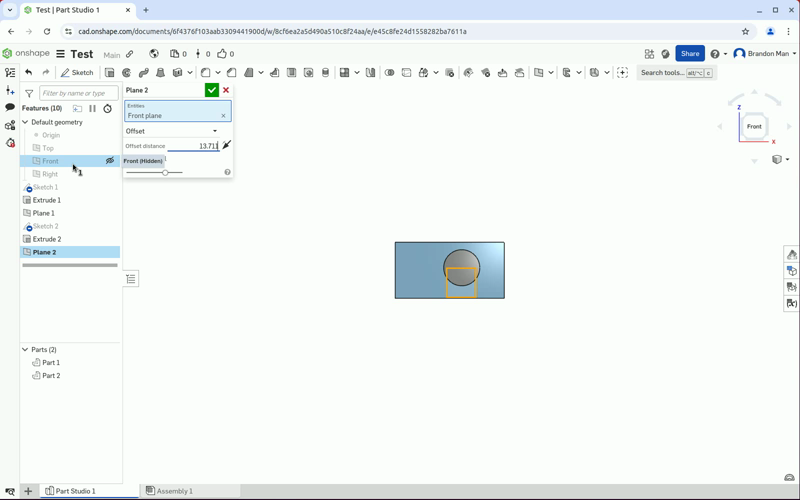
key(enter, 2)
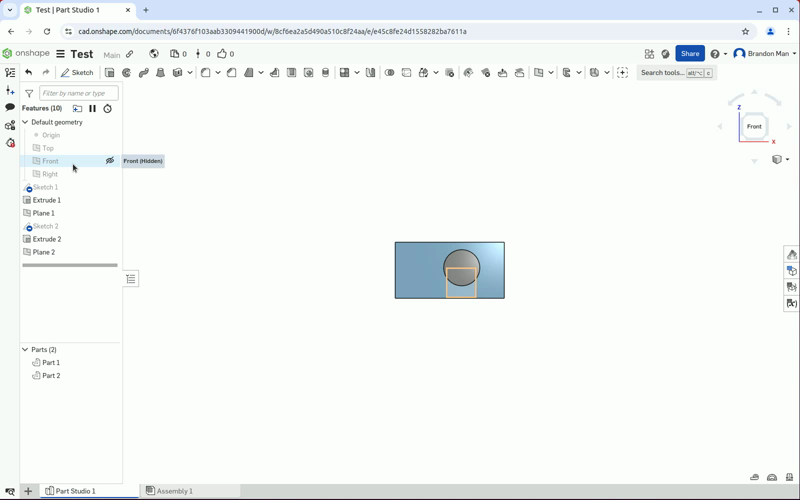
key(shift+s)
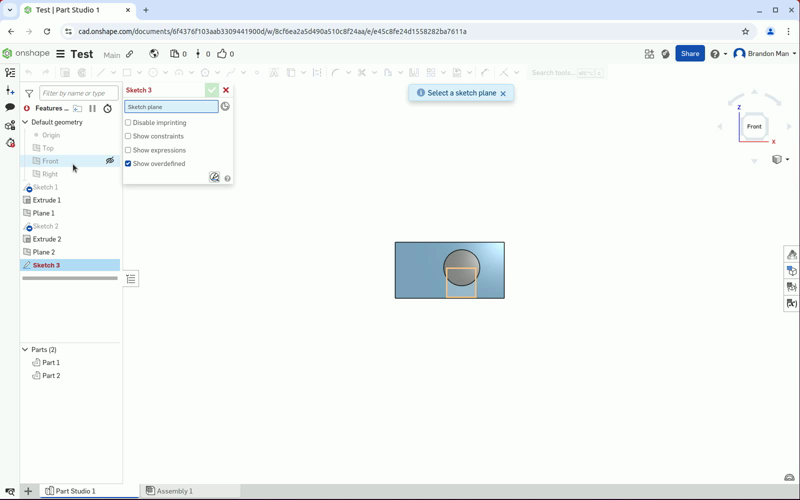
mouse_move(73, 254)
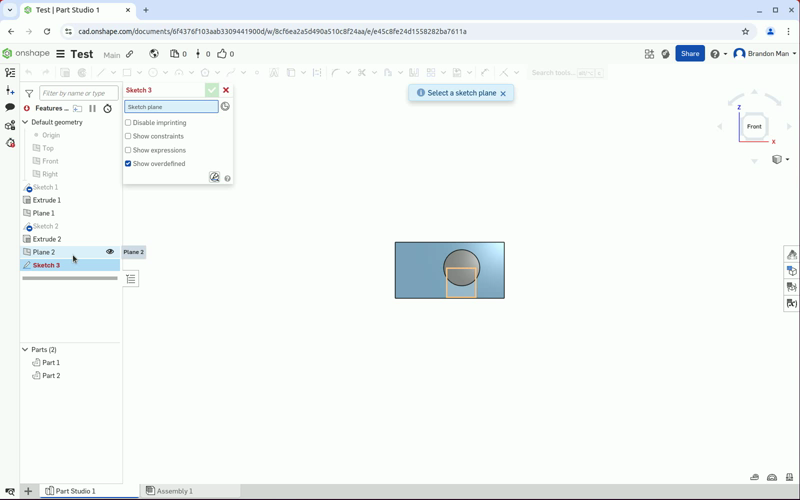
click(73, 254)
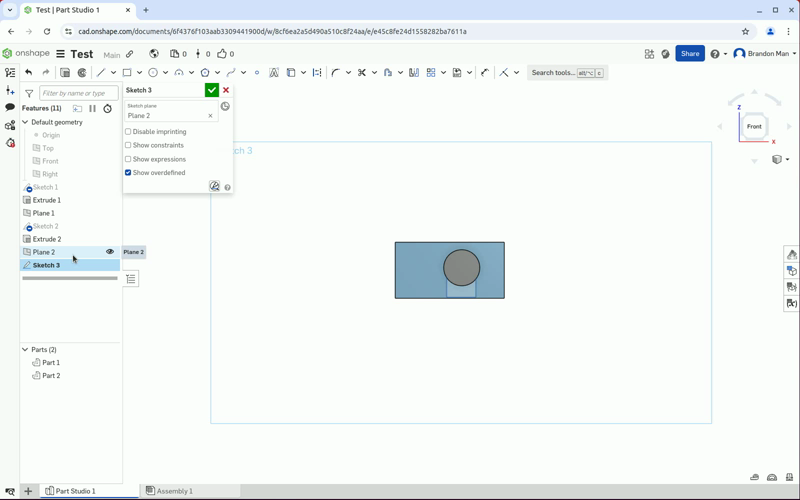
mouse_move(73, 352)
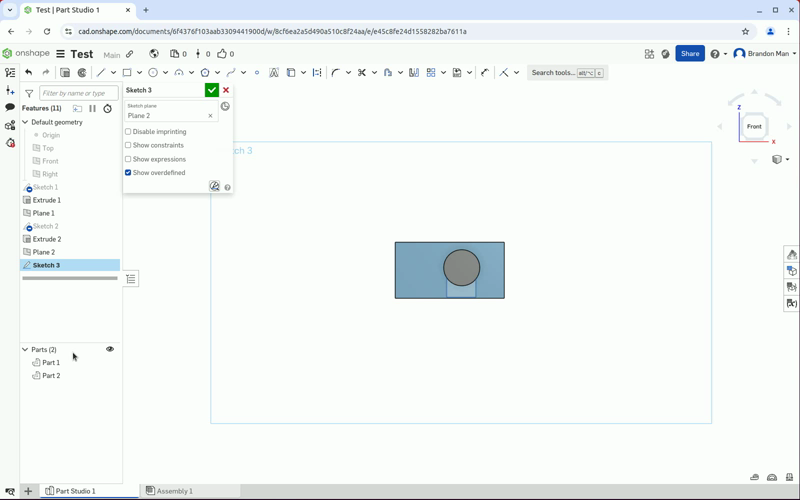
key(y)
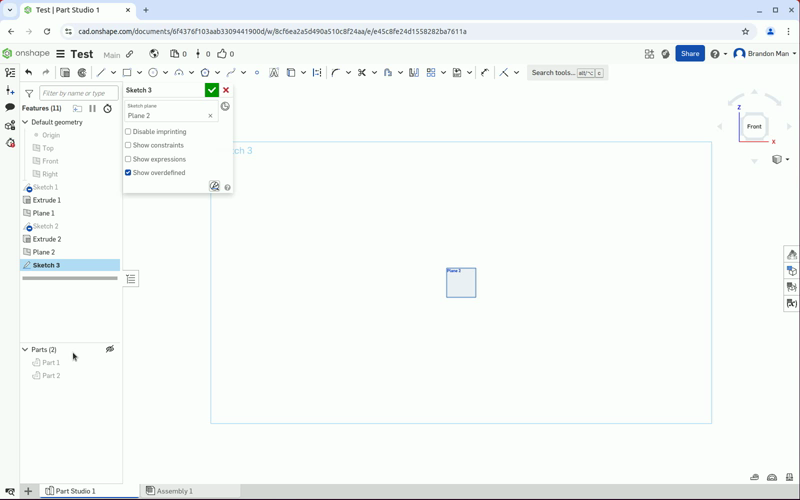
key(c)
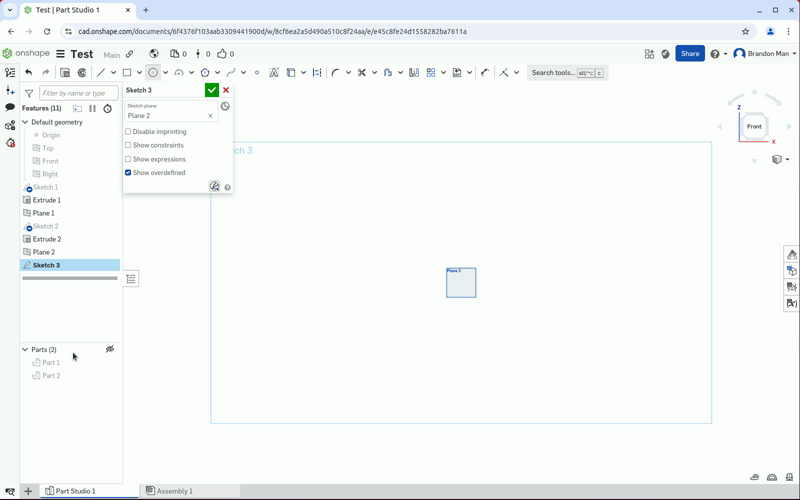
key_down(shift)
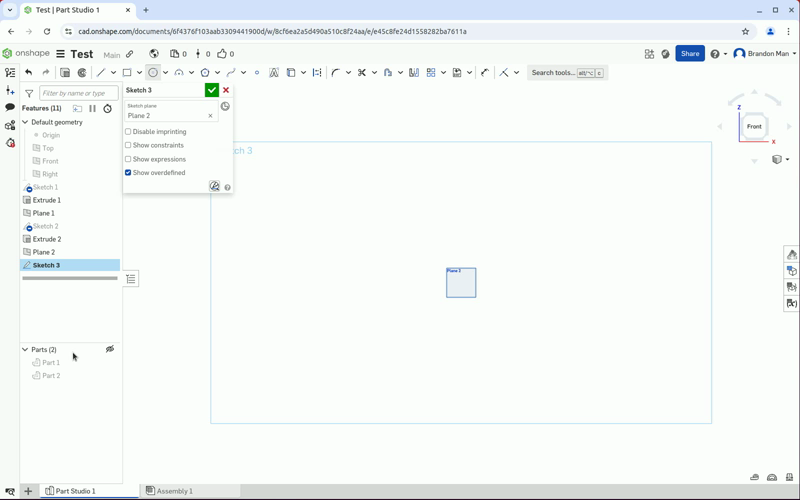
mouse_move(532, 292)
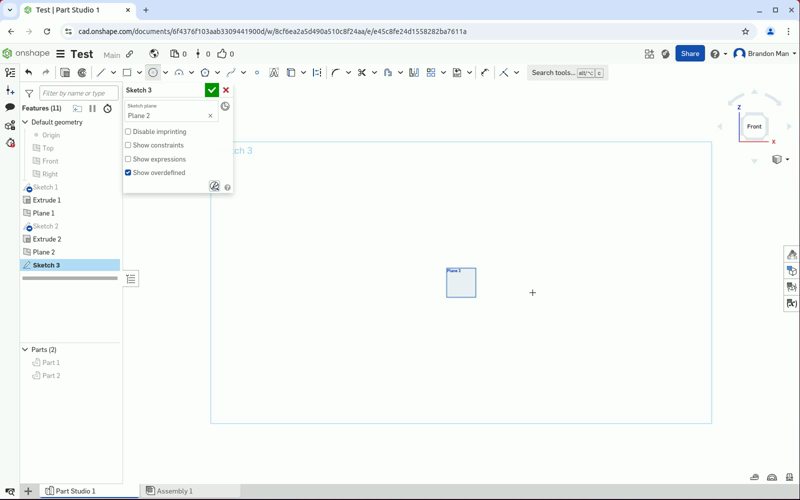
click(532, 292)
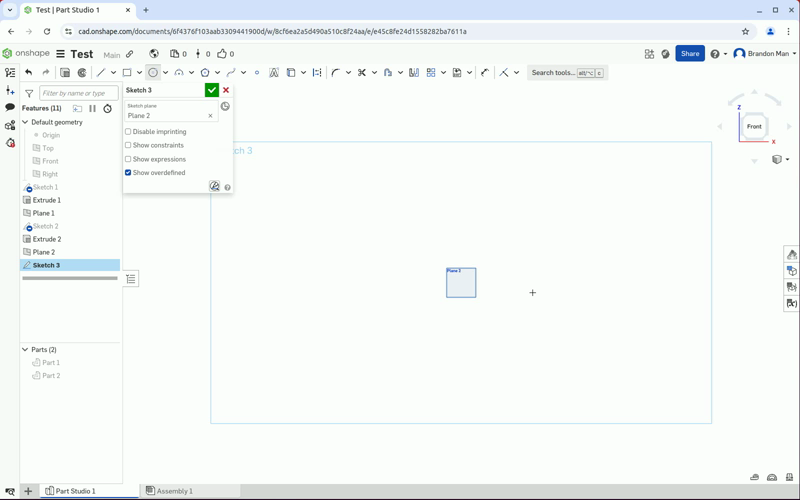
key_up(shift)
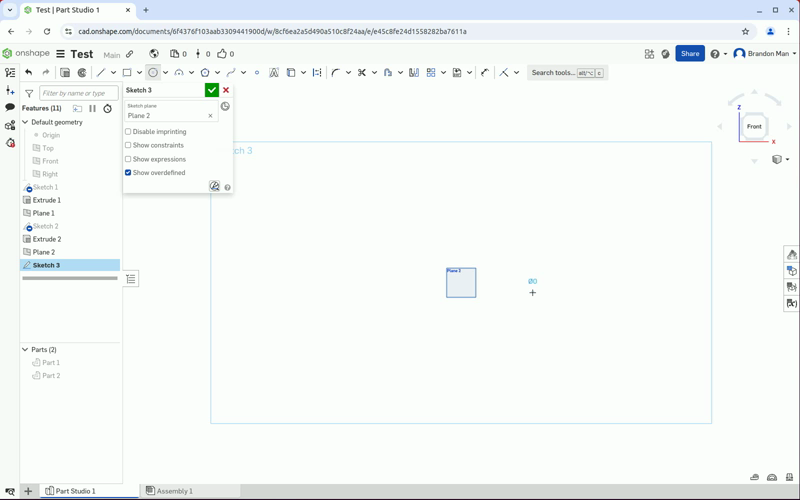
mouse_move(574, 292)
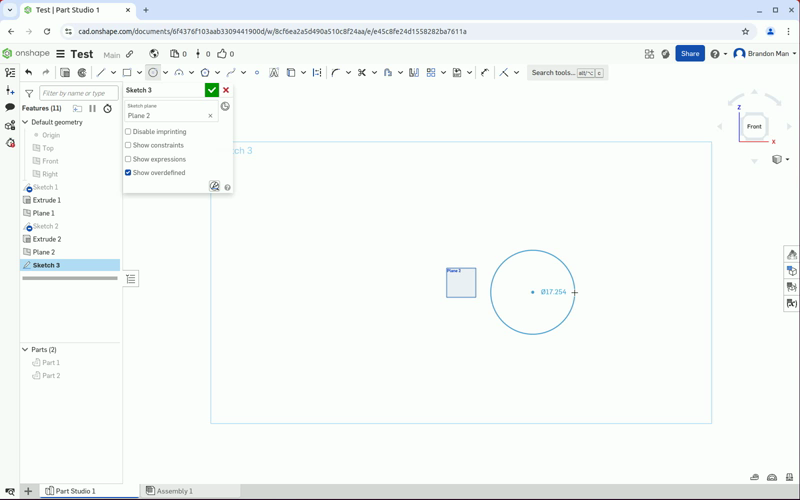
click(574, 292)
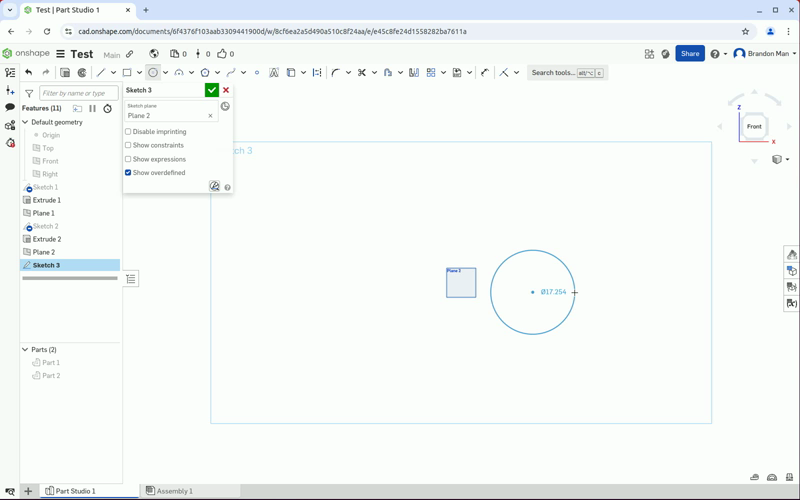
key(esc)
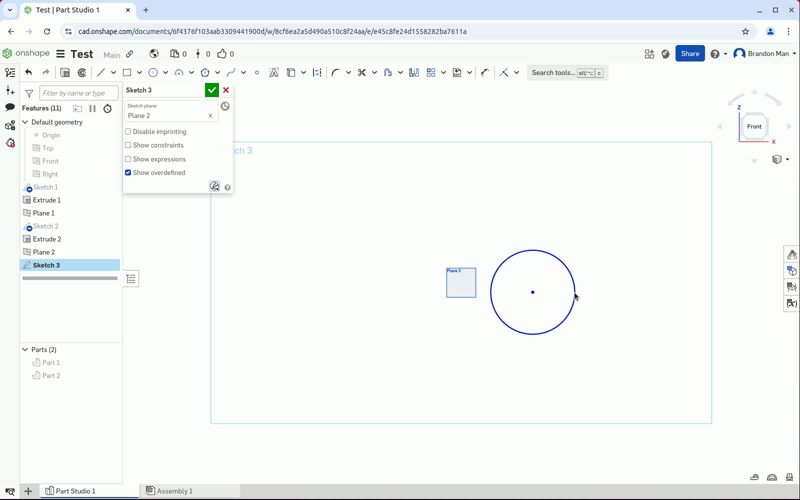
mouse_move(549, 283)
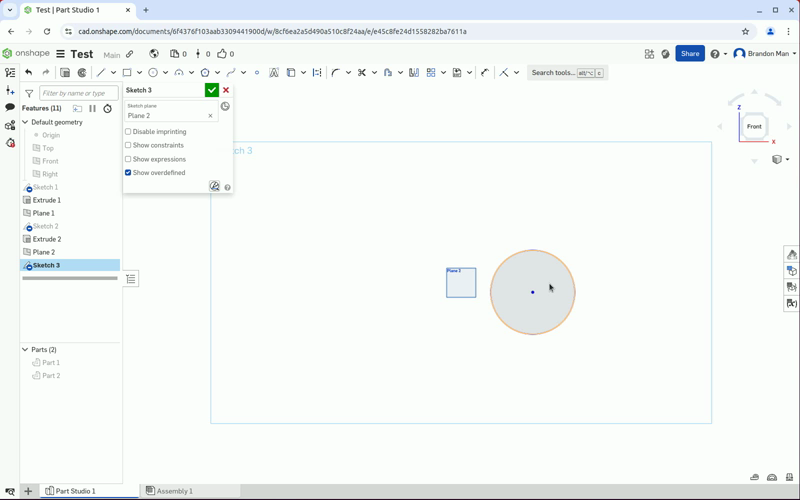
click(549, 283)
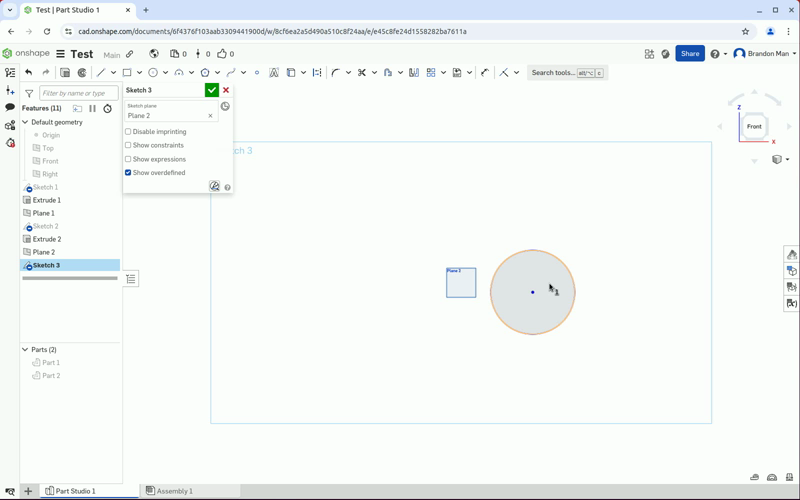
mouse_move(73, 352)
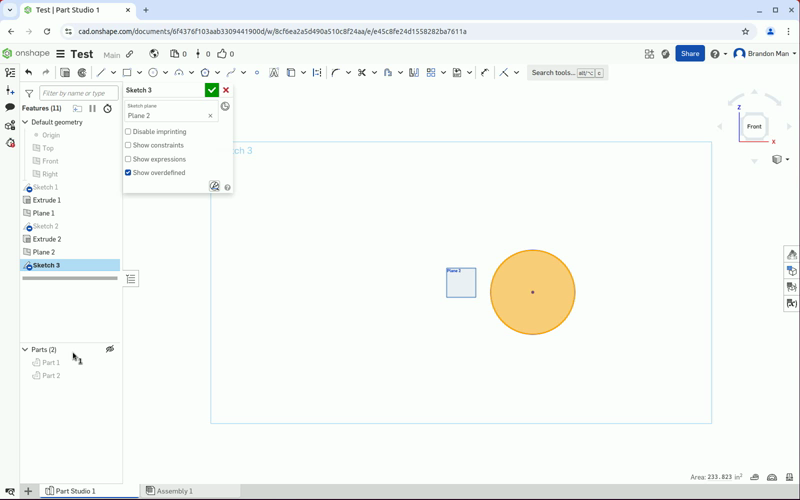
key(shift+y)
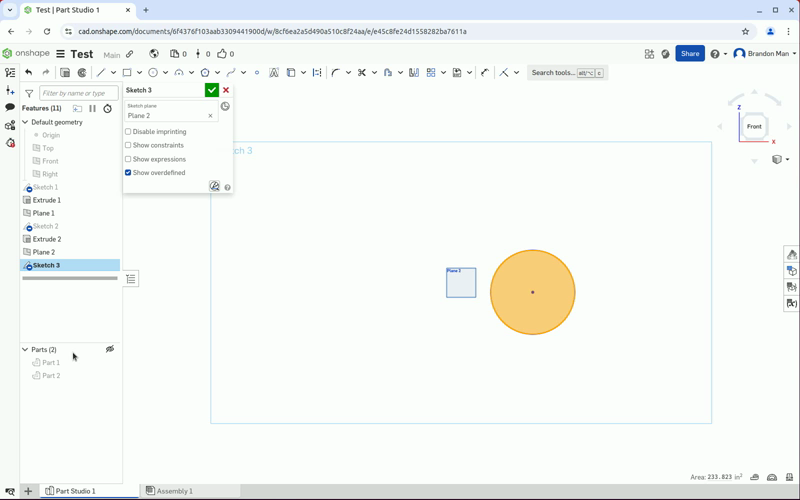
key(shift+e)
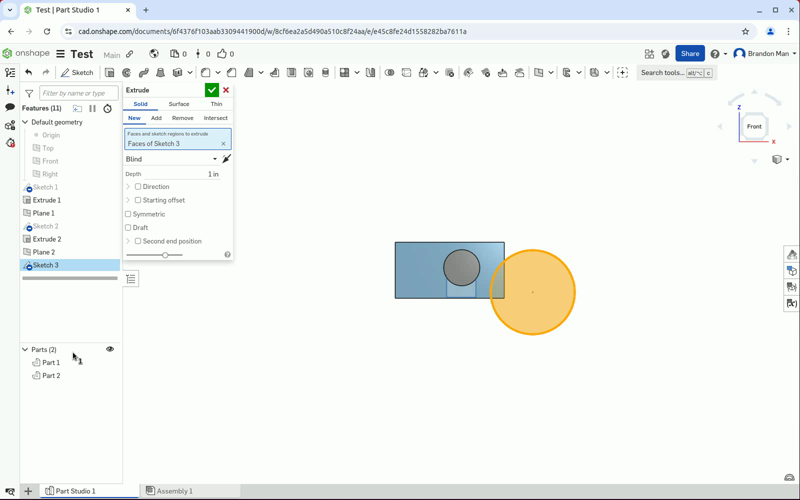
mouse_move(143, 106)
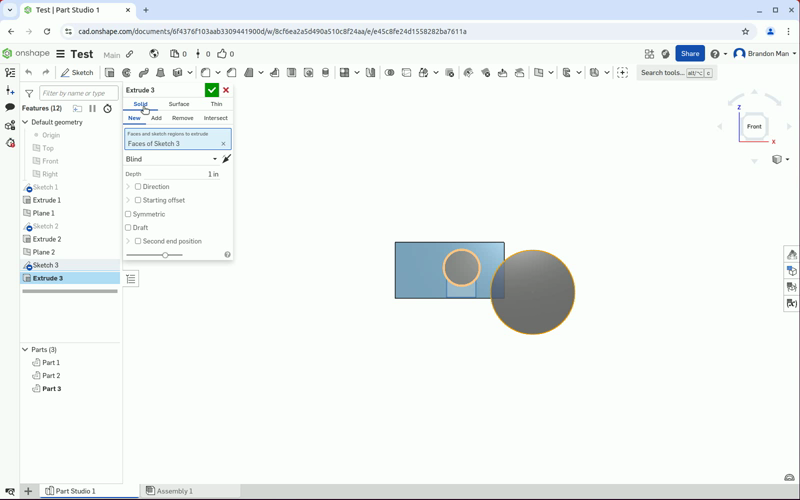
click(143, 106)
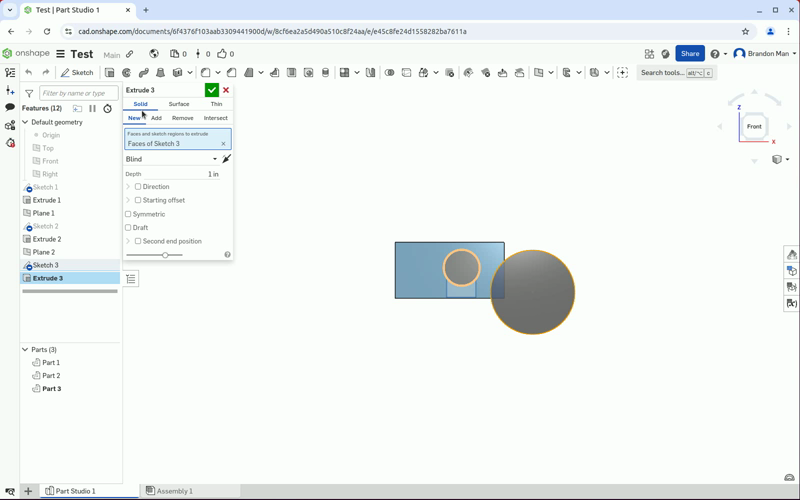
mouse_move(137, 120)
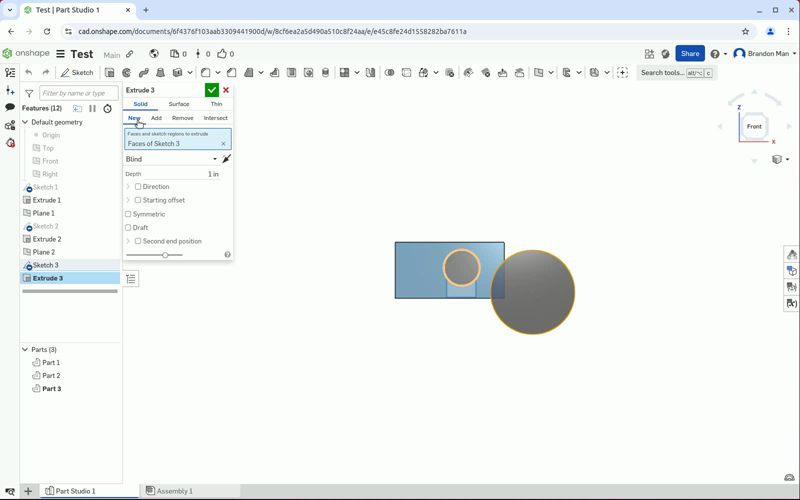
click(137, 120)
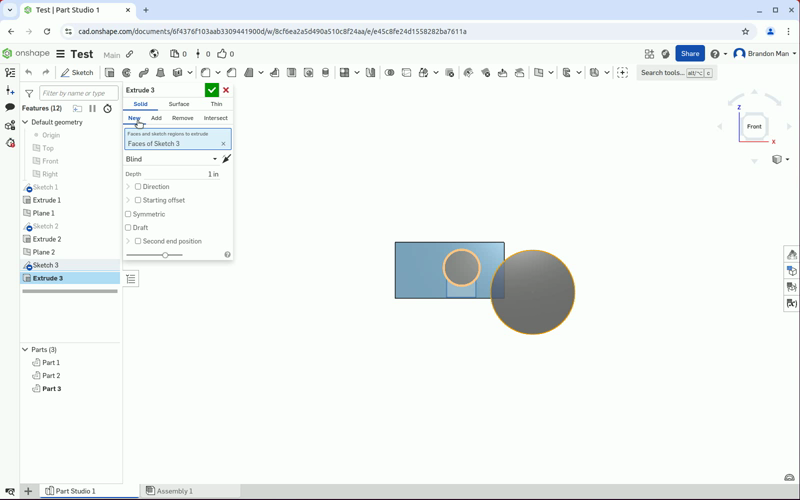
key(tab, 4)
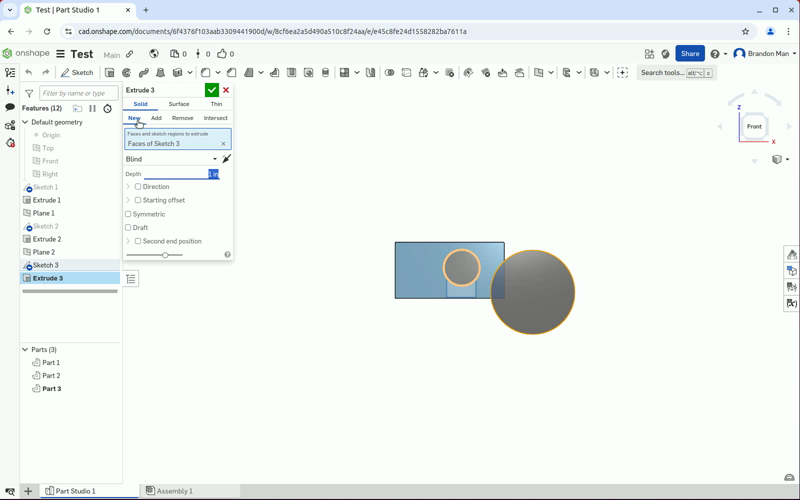
text(6.981)
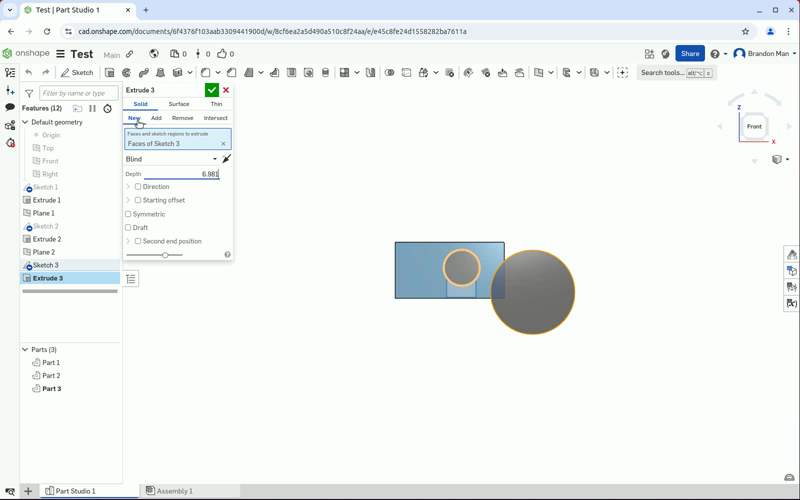
key(enter)
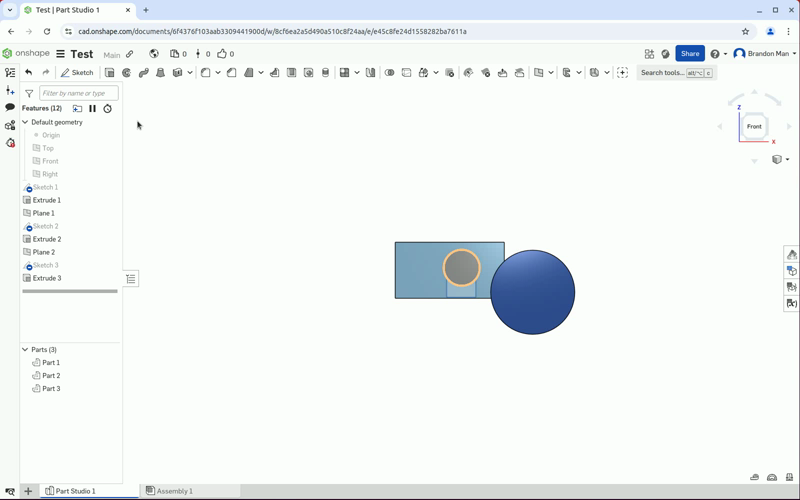
key(shift+h)
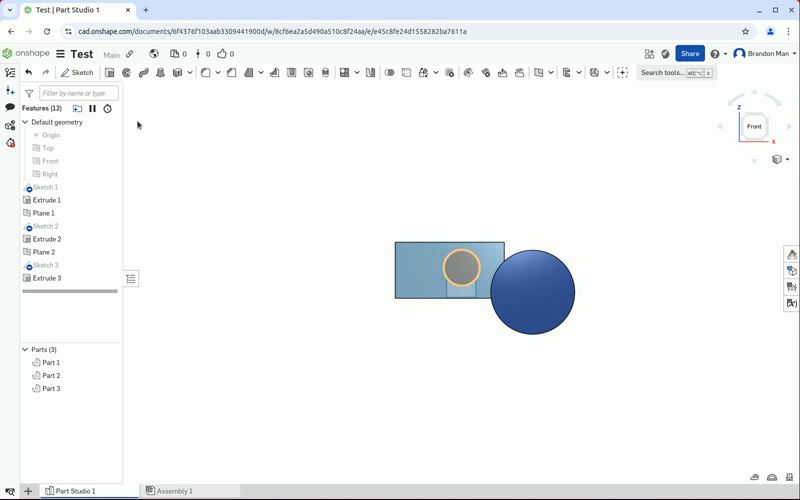
key(shift+h)
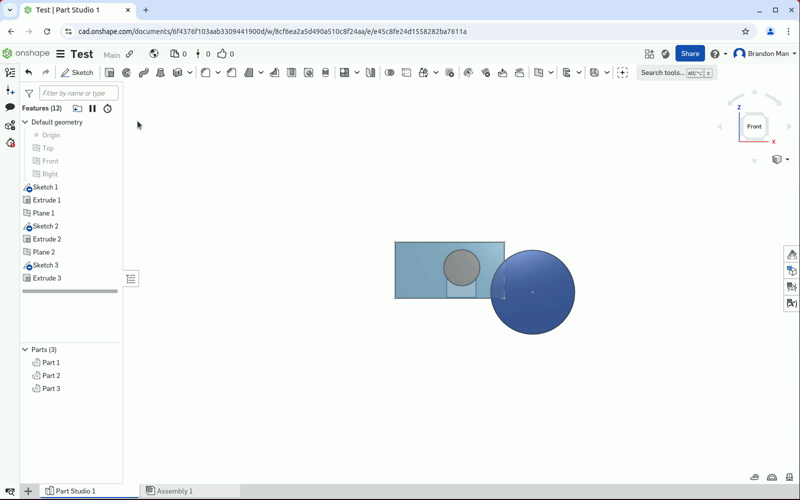
key(shift+7)
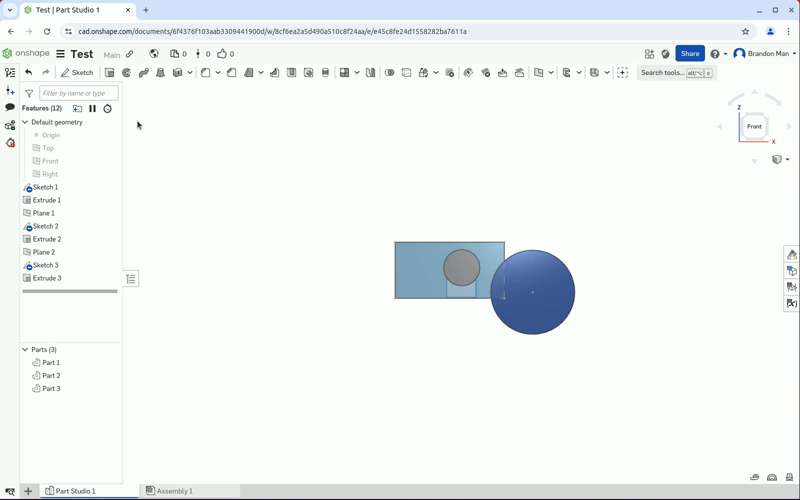
key(left, 2)
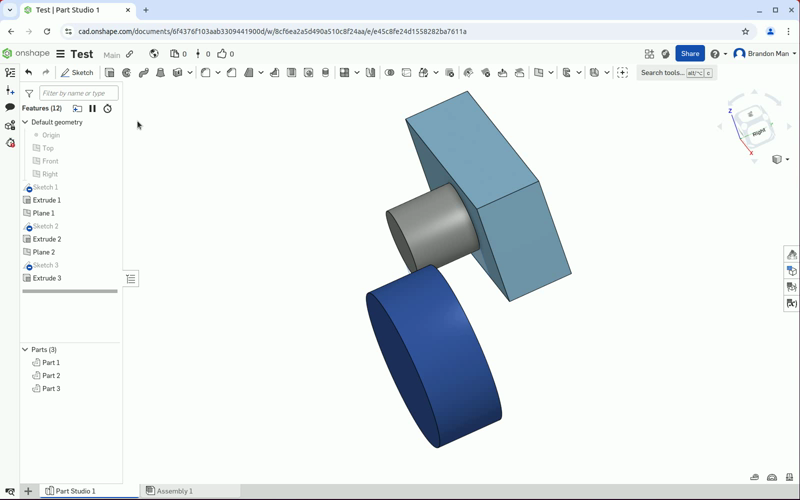
key(down, 2)
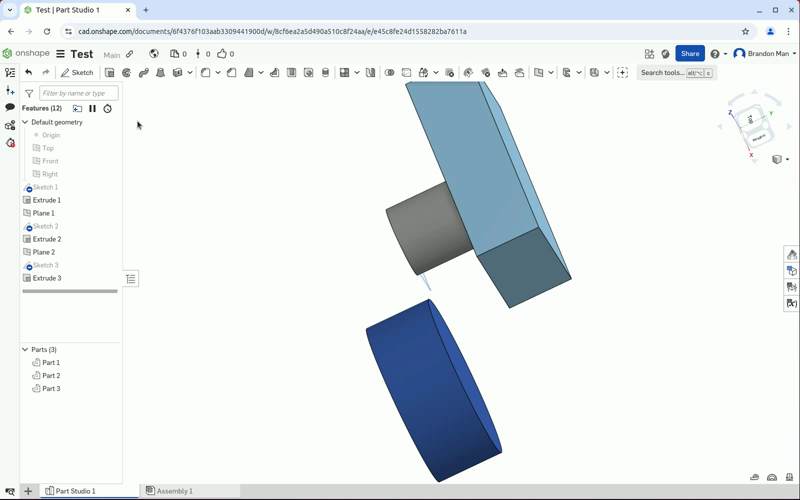
key(up, 2)
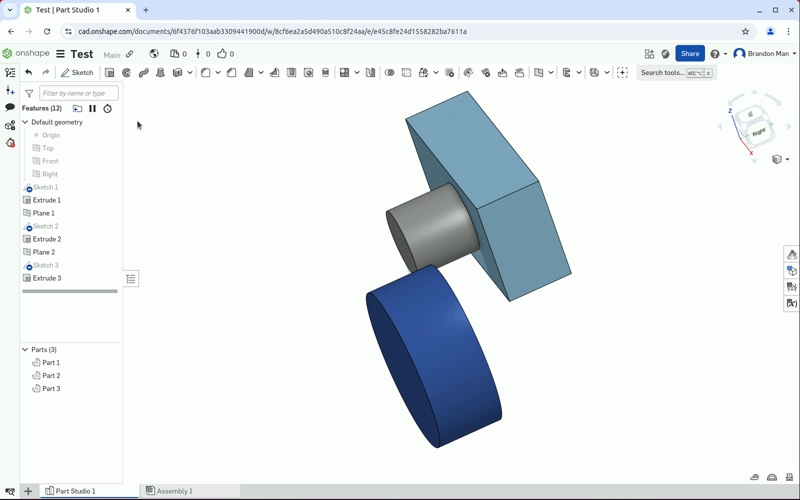
key(right, 2)
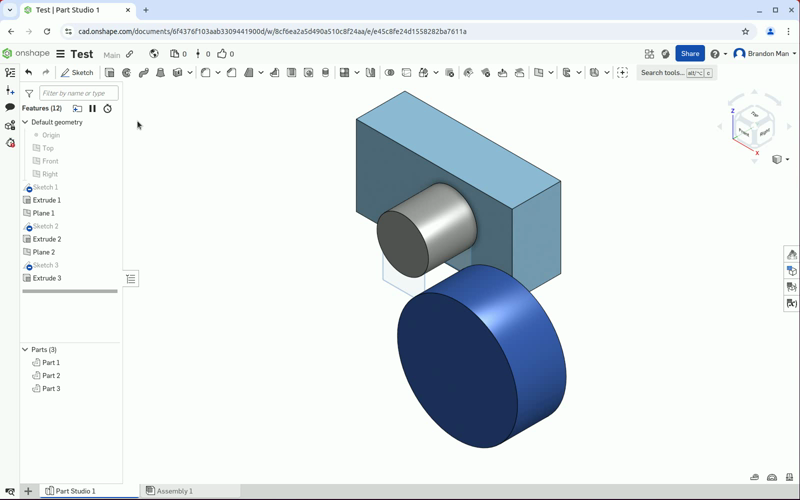
mouse_move(73, 189)
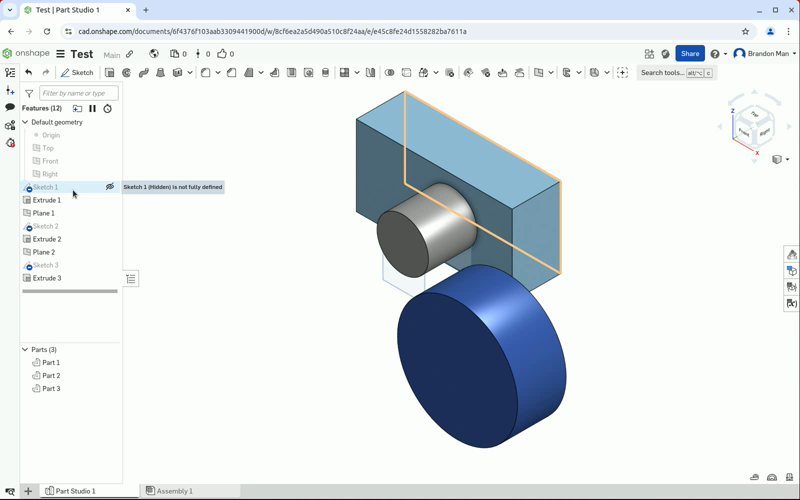
click(73, 189)